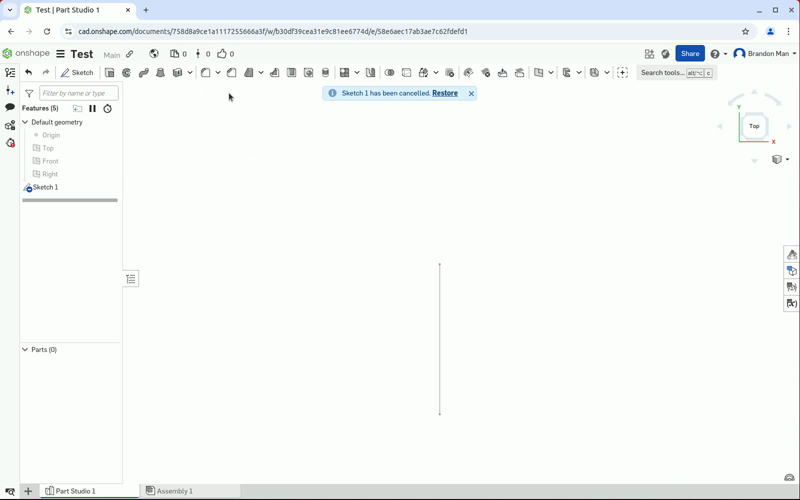
key(shift+h)
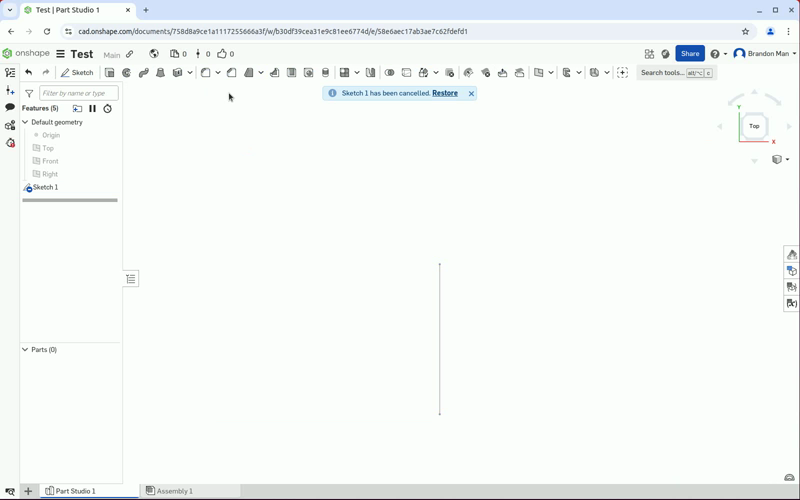
key(shift+s)
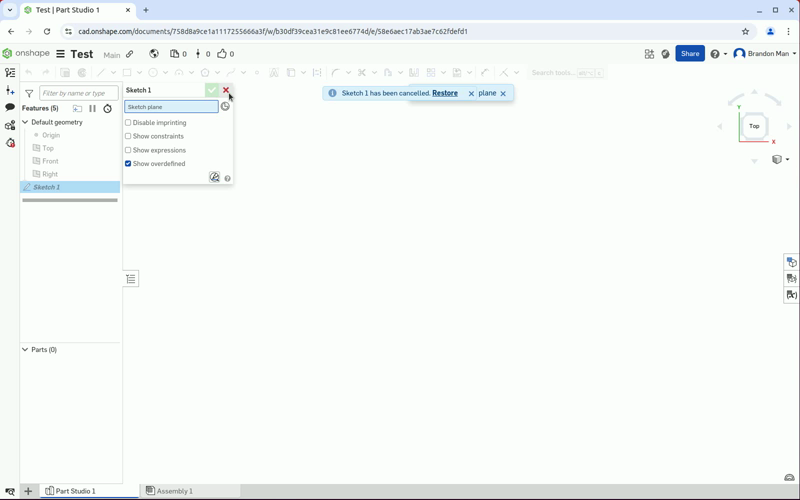
mouse_move(73, 150)
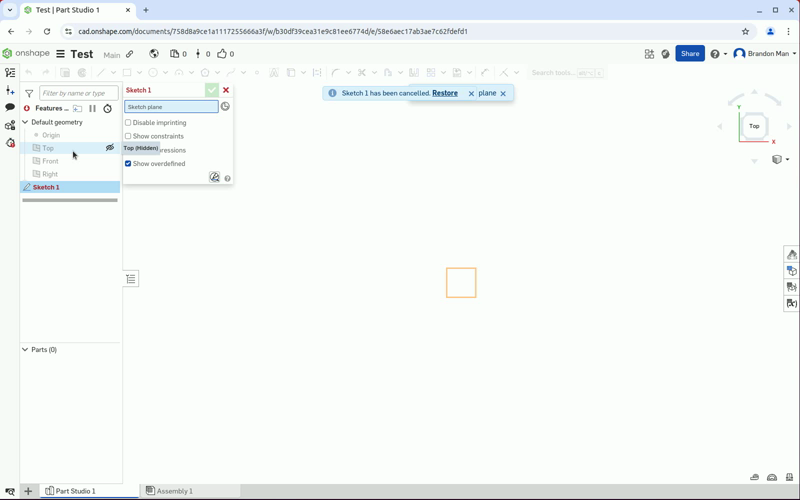
click(73, 150)
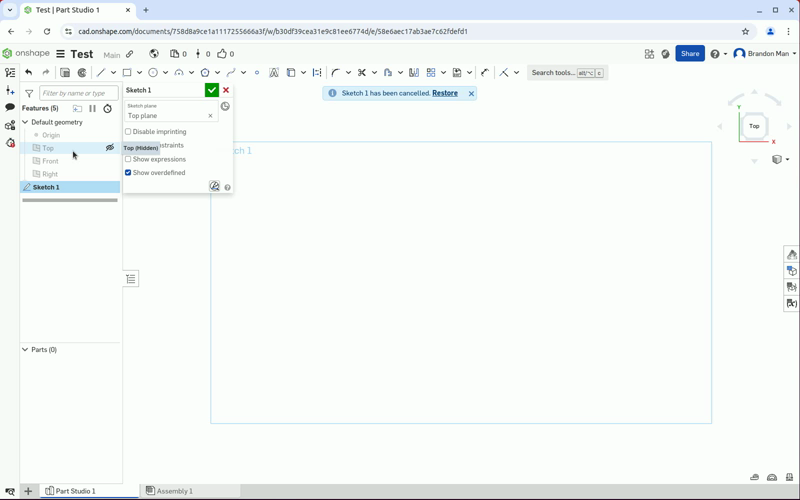
mouse_move(73, 352)
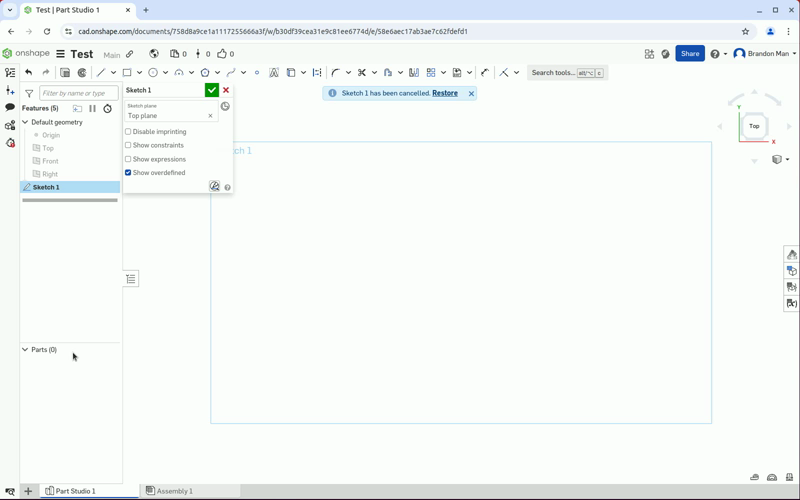
key(y)
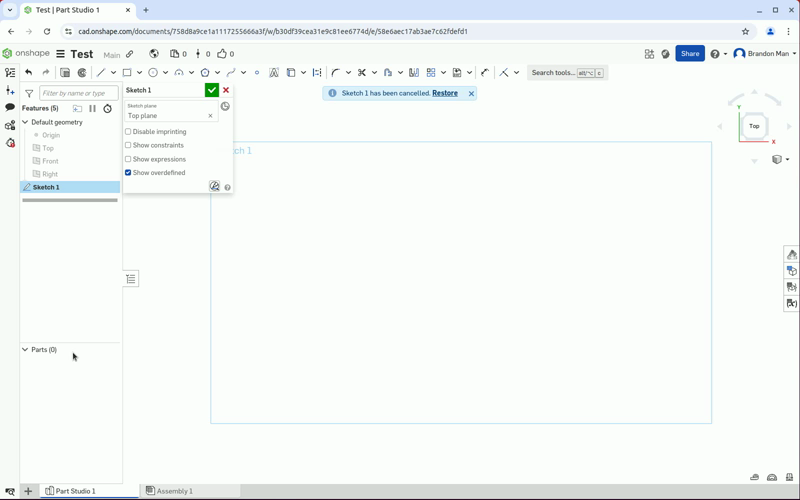
key(l)
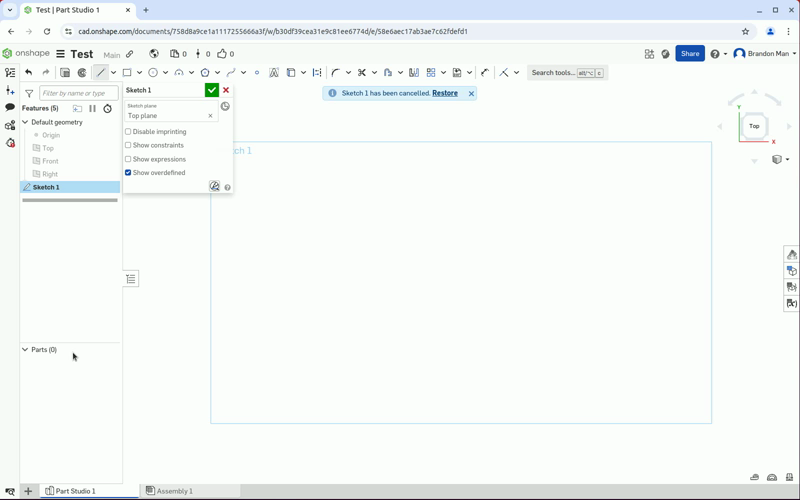
key_down(shift)
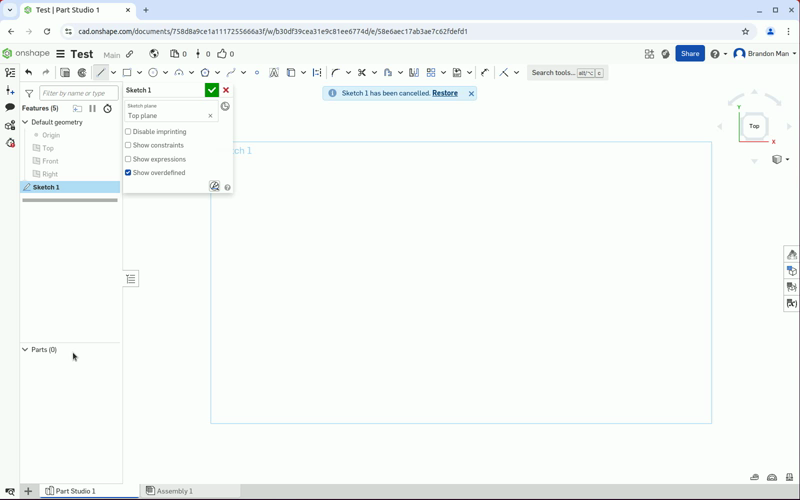
mouse_move(348, 393)
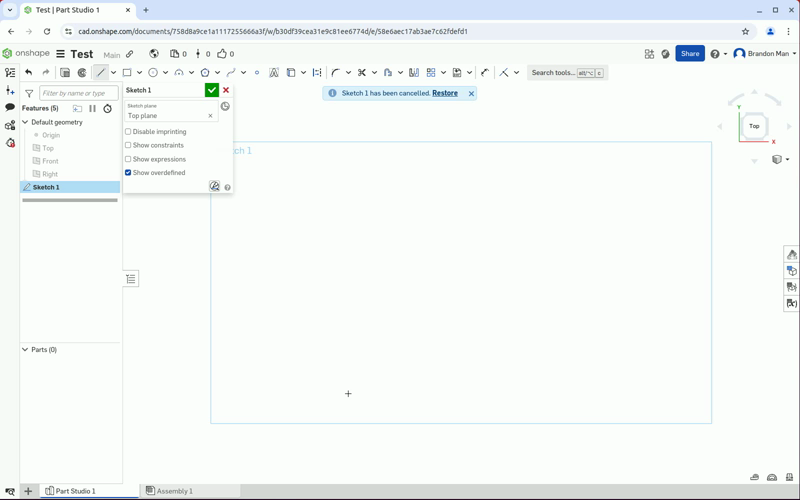
click(348, 393)
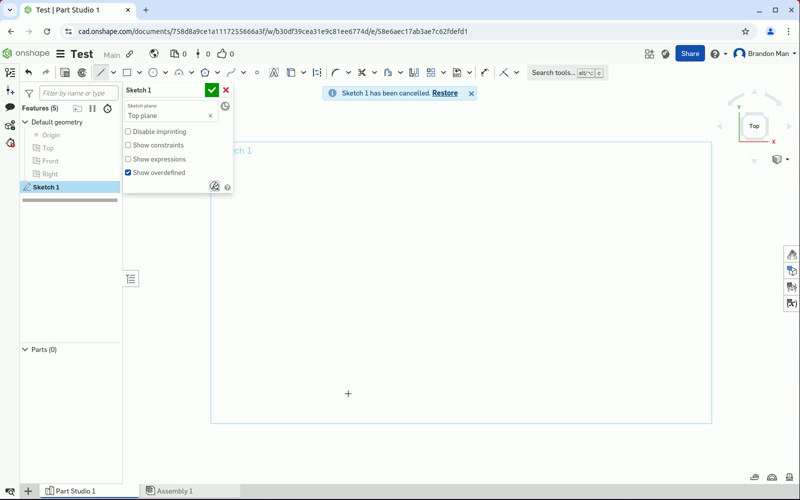
key_up(shift)
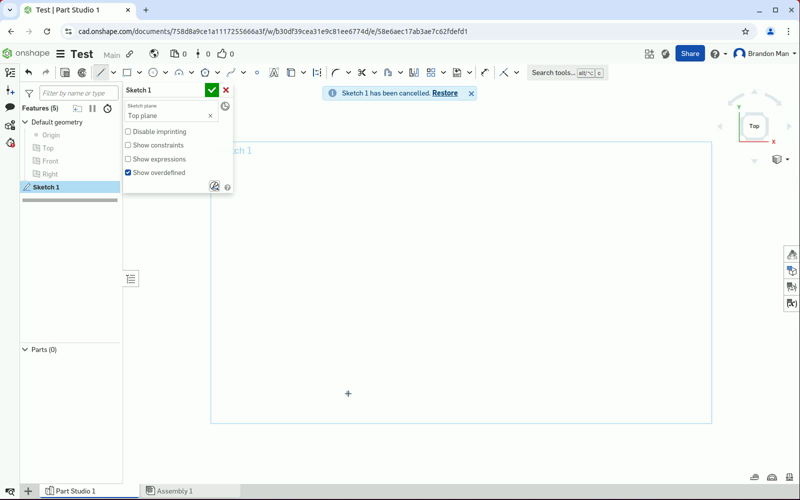
key_down(shift)
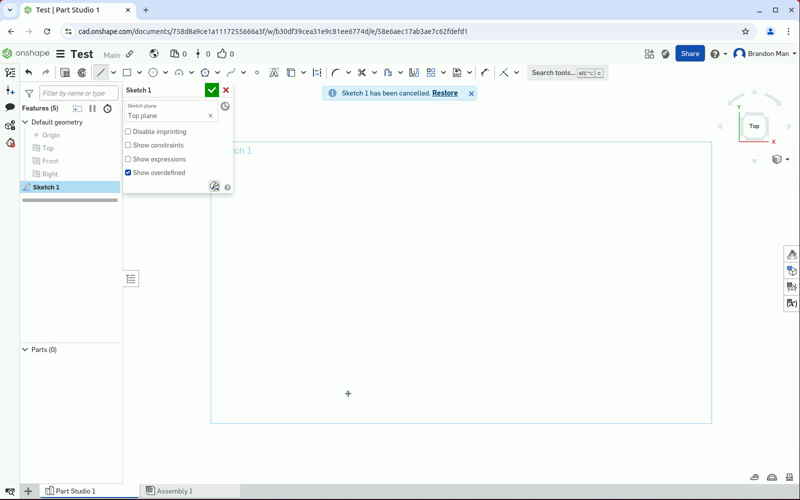
mouse_move(572, 393)
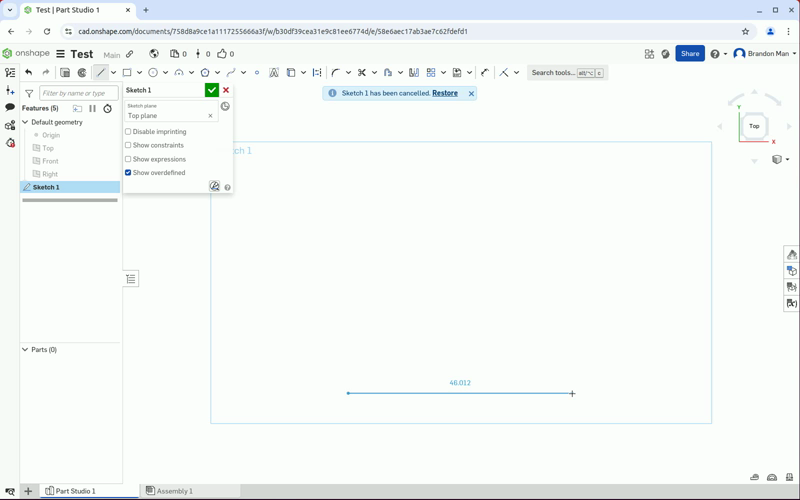
click(572, 393)
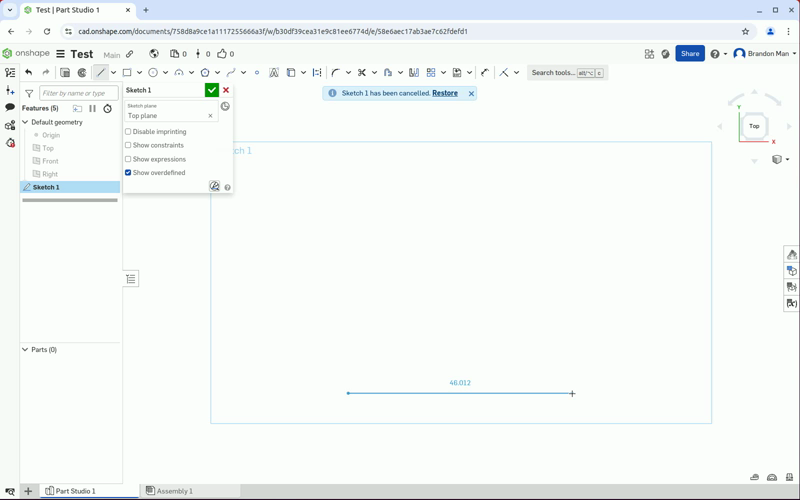
key_up(shift)
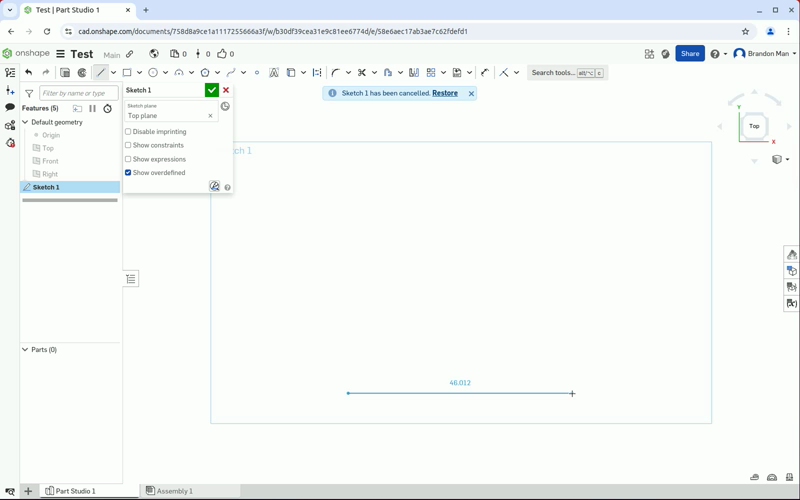
key_down(shift)
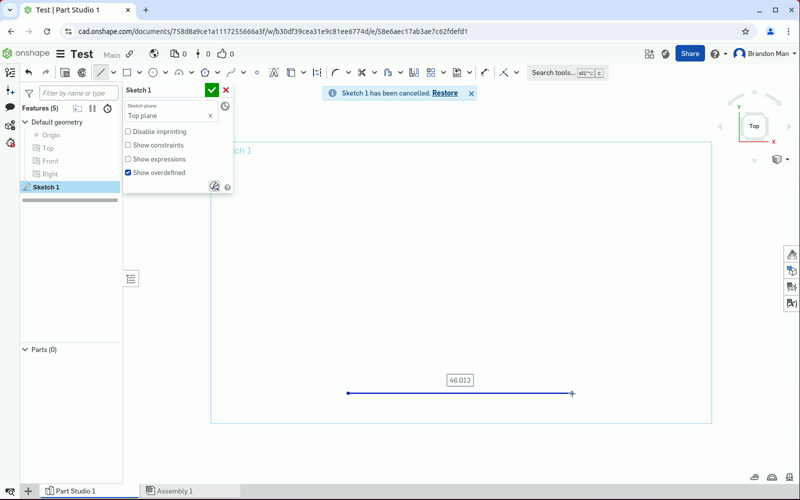
mouse_move(572, 174)
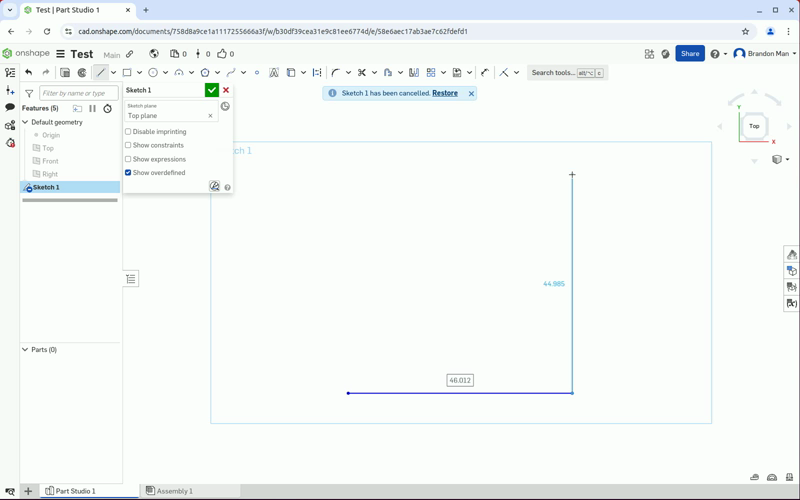
click(572, 174)
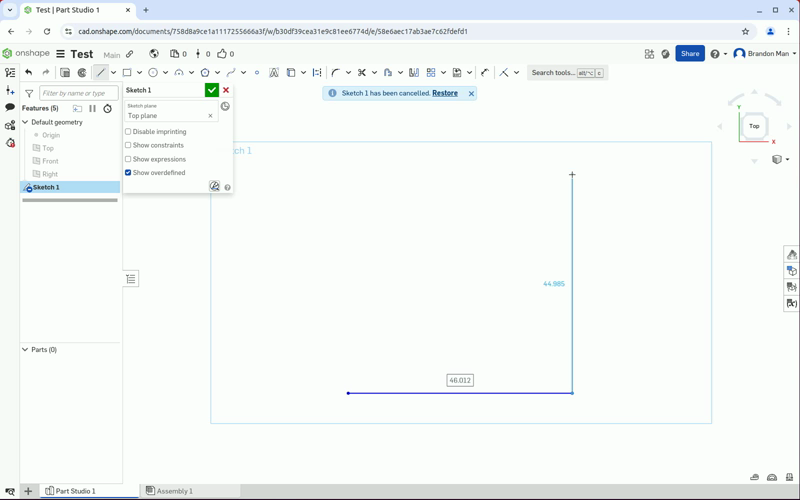
key_up(shift)
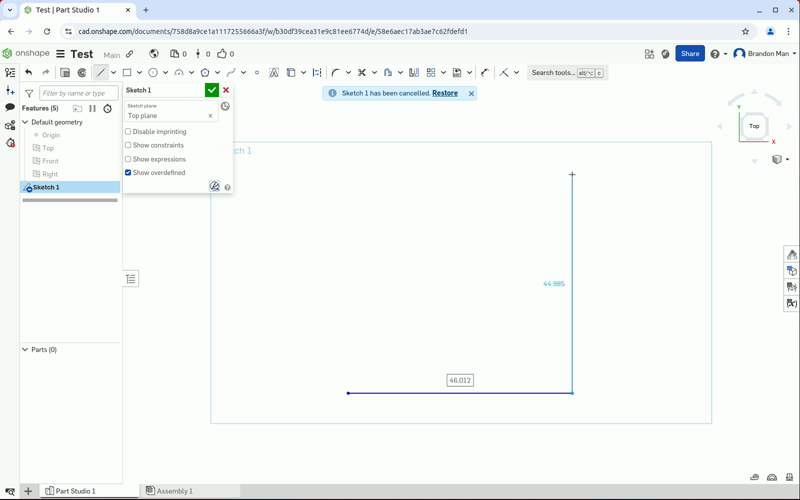
key_down(shift)
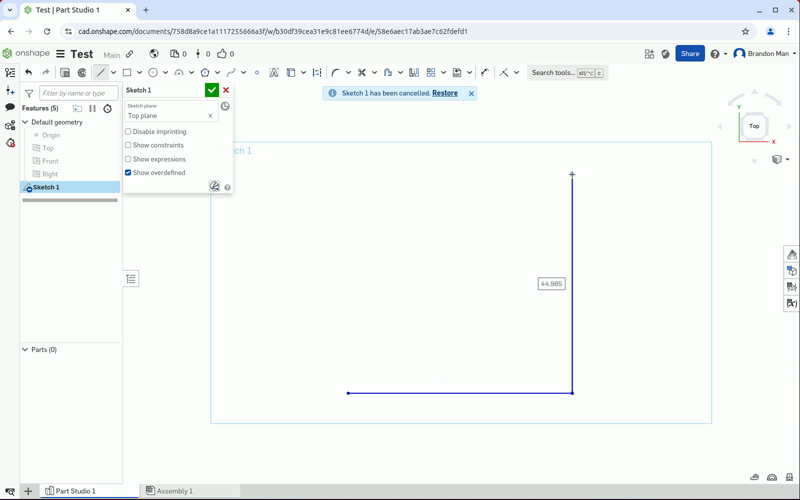
mouse_move(348, 174)
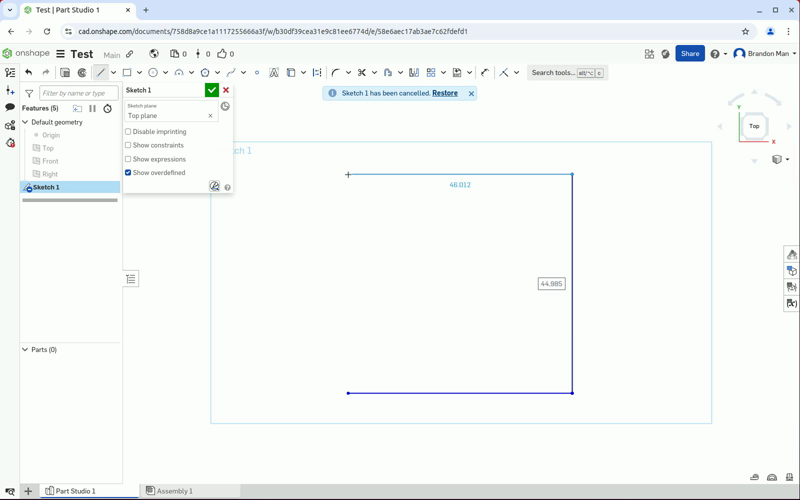
click(348, 174)
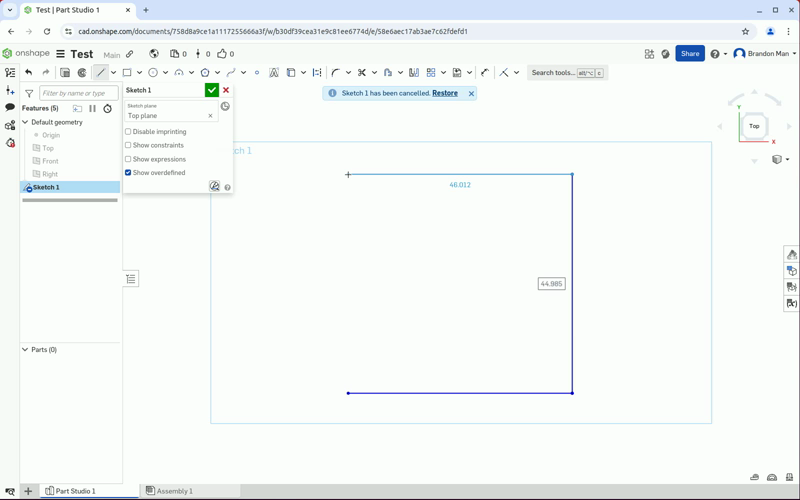
key_up(shift)
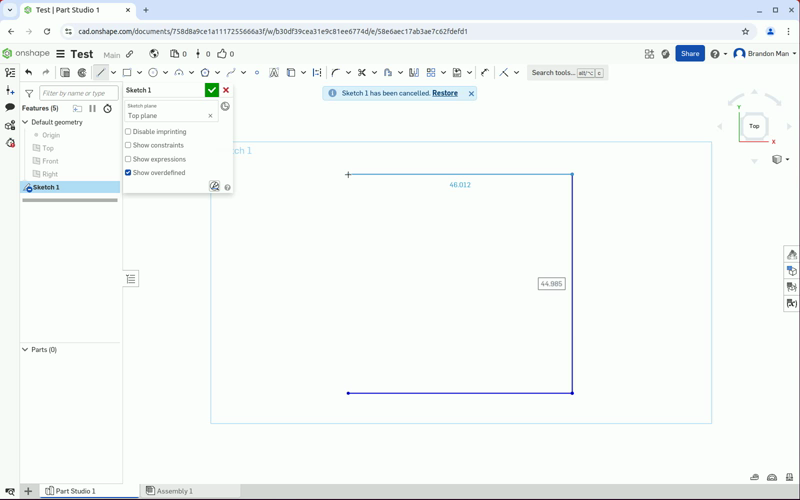
key_down(shift)
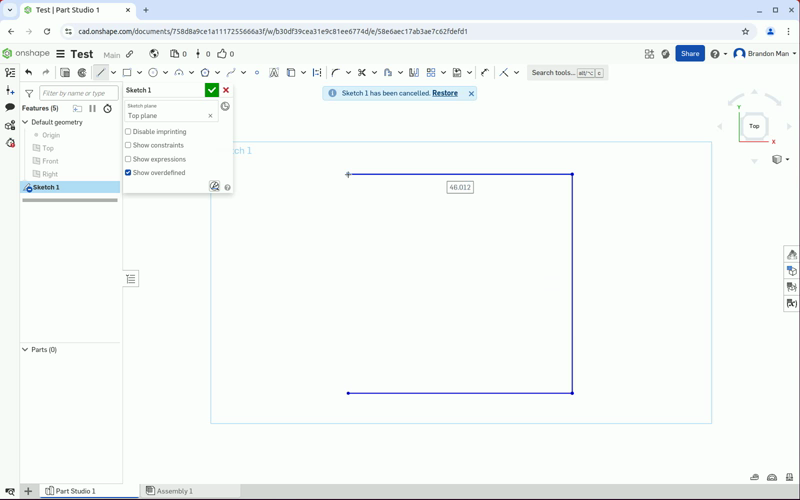
mouse_move(348, 393)
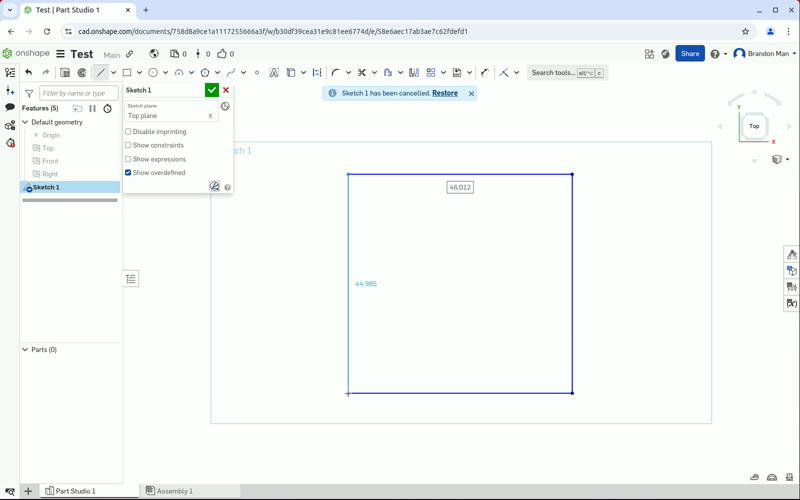
key_up(shift)
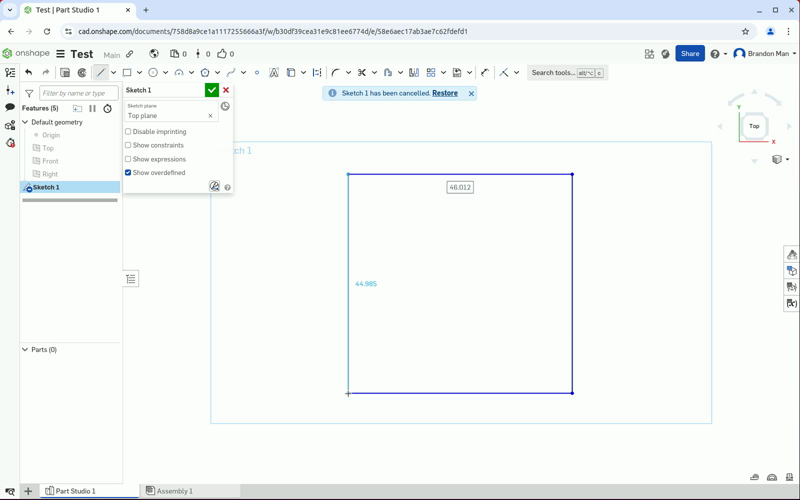
click(348, 393)
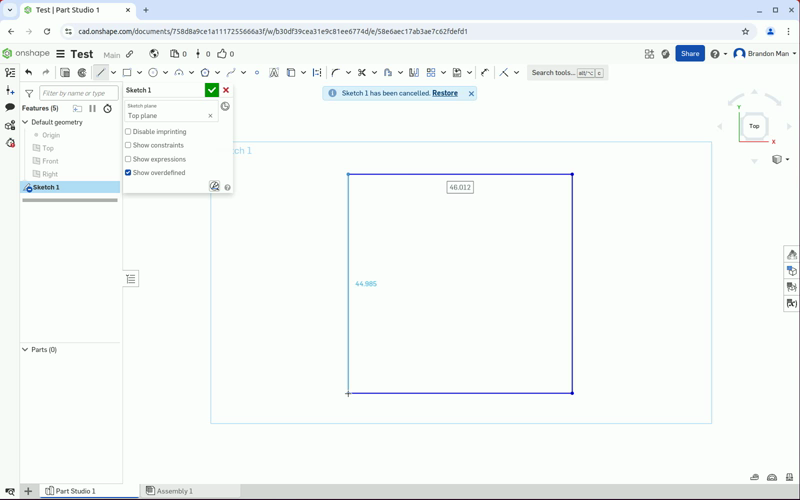
key(esc)
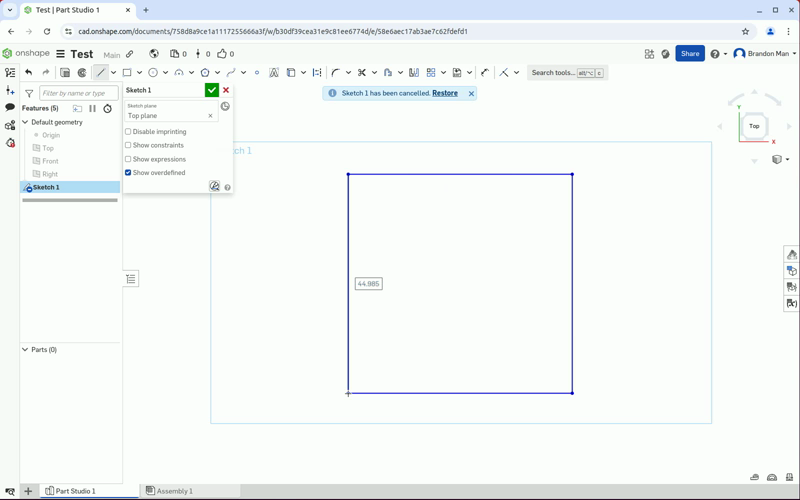
mouse_move(430, 215)
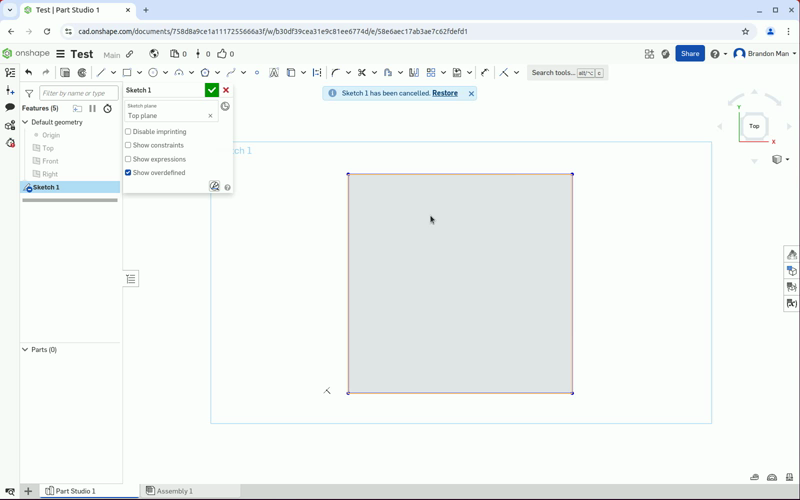
click(430, 215)
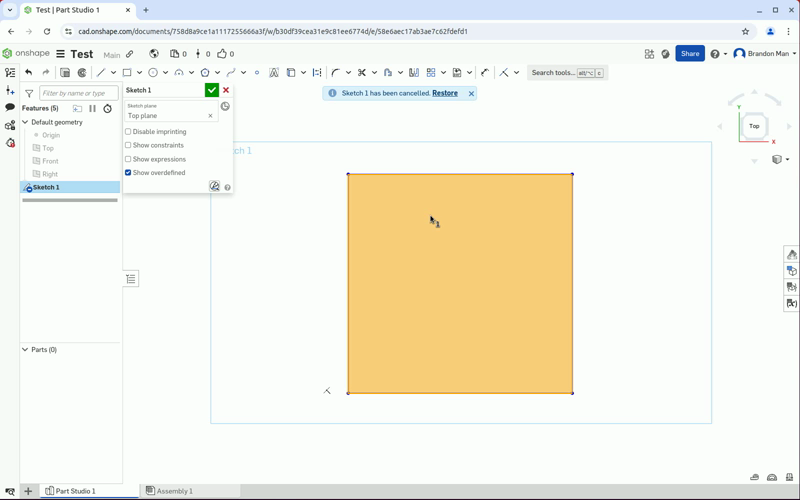
mouse_move(73, 352)
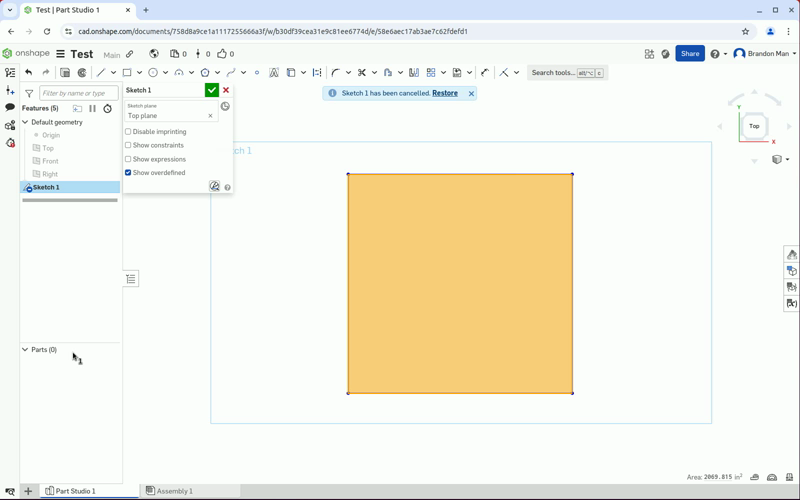
key(shift+y)
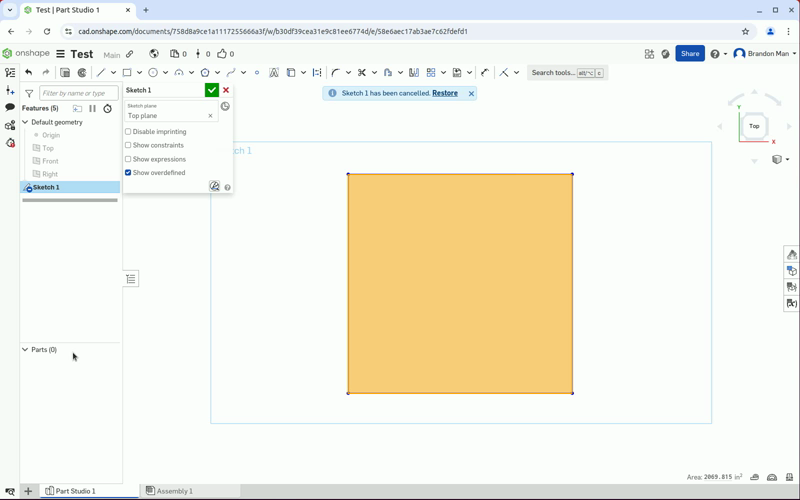
key(shift+e)
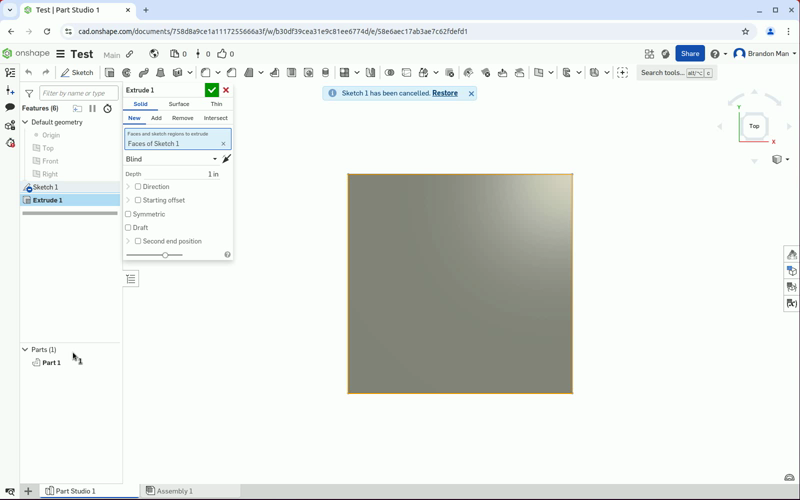
mouse_move(143, 106)
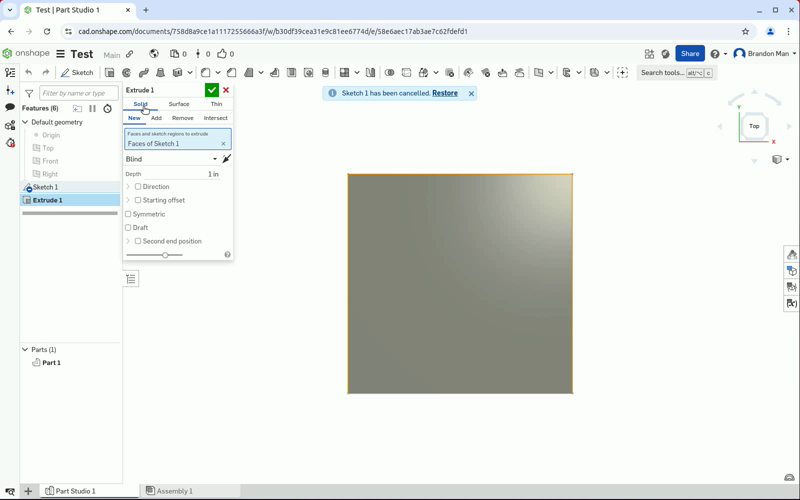
click(143, 106)
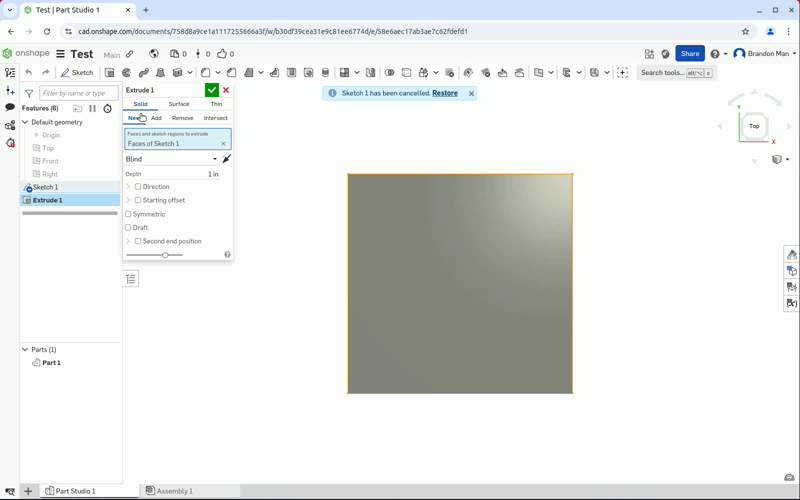
mouse_move(137, 120)
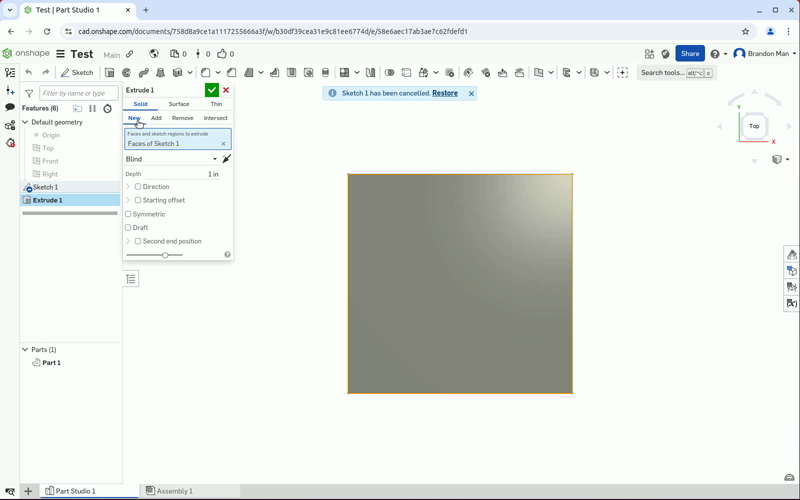
click(137, 120)
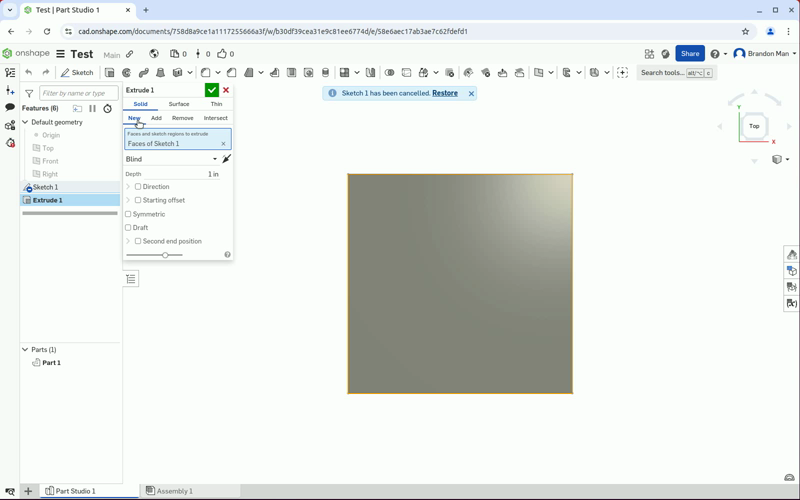
key(tab, 4)
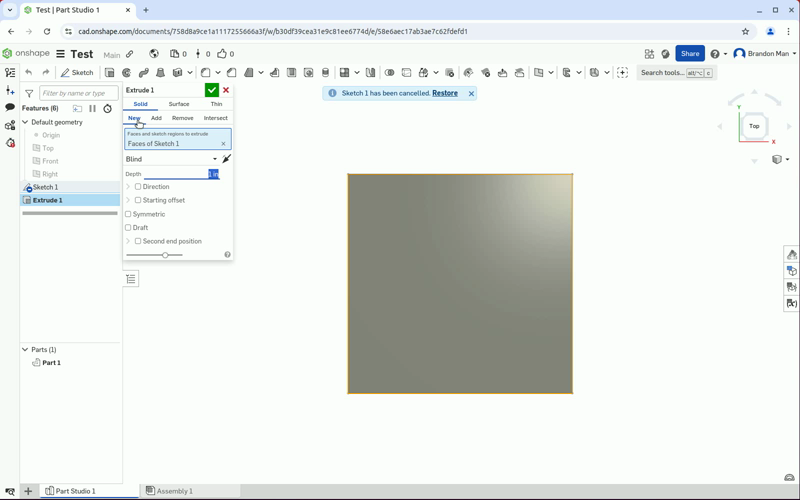
text(10.832)
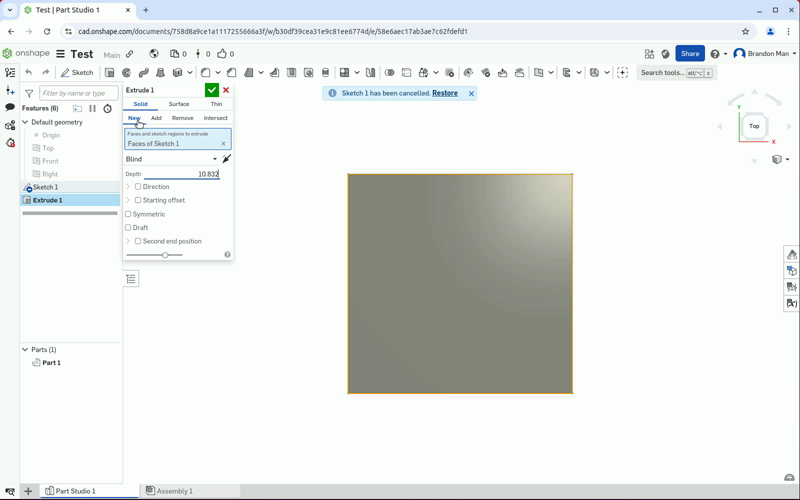
key(enter)
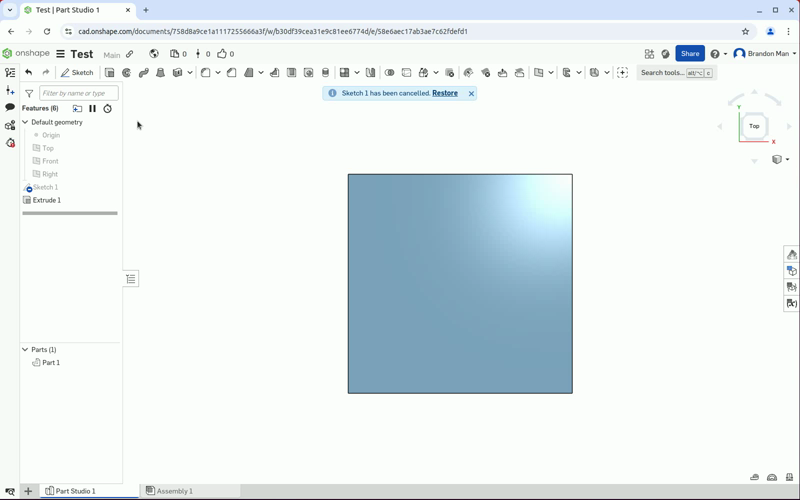
key(shift+h)
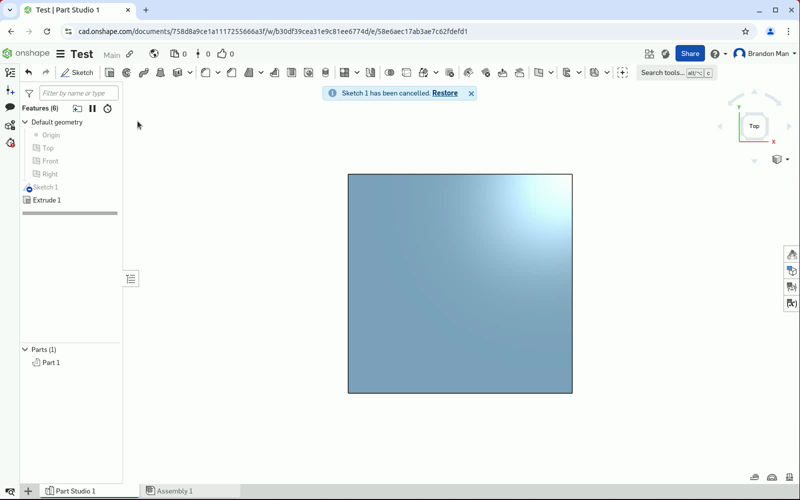
key(shift+h)
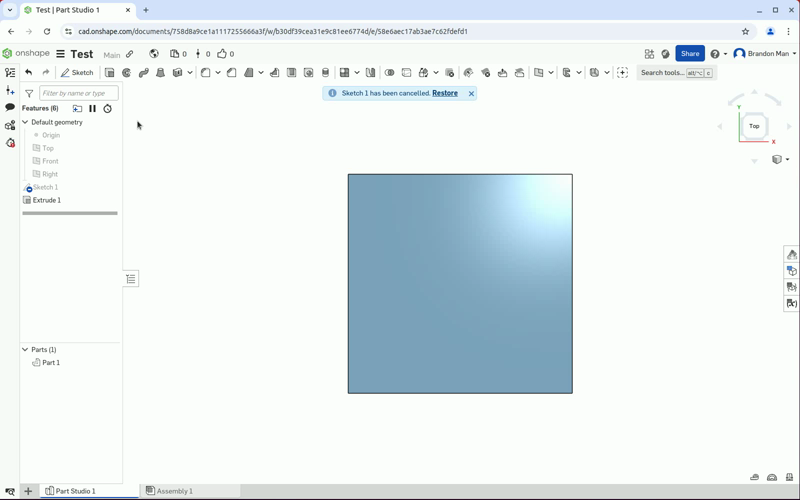
mouse_move(73, 189)
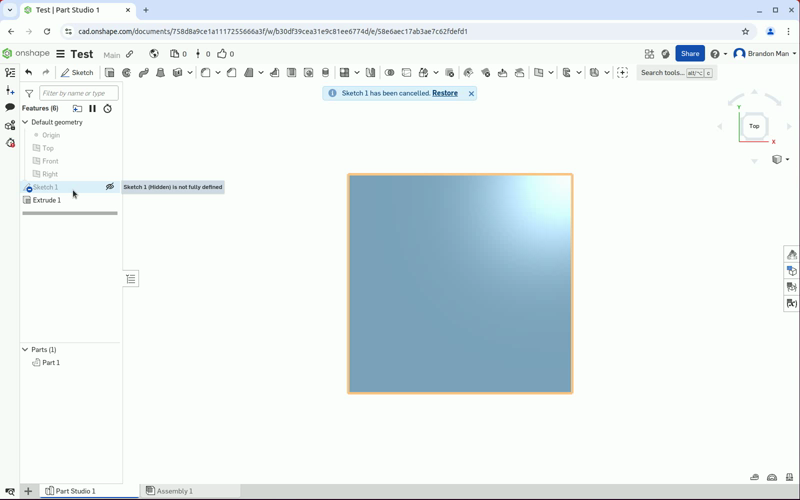
click(73, 189)
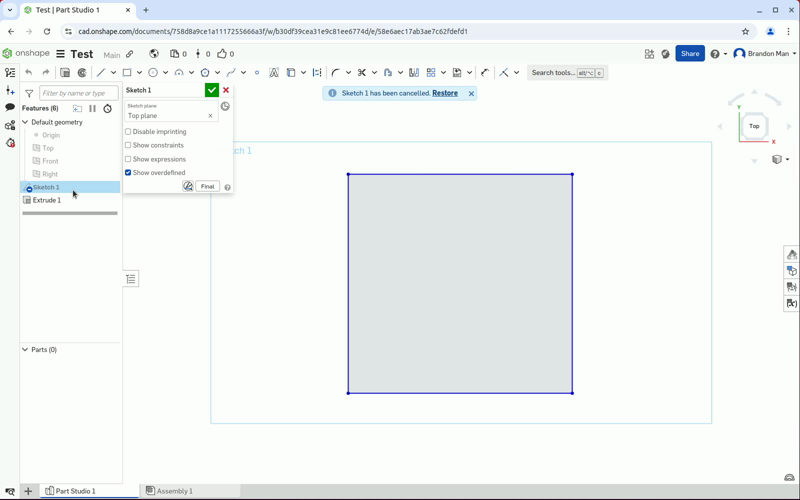
mouse_move(229, 92)
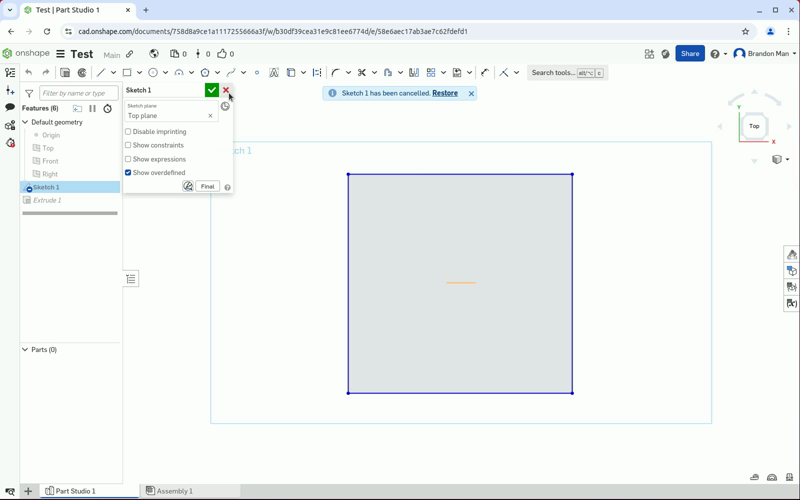
click(229, 92)
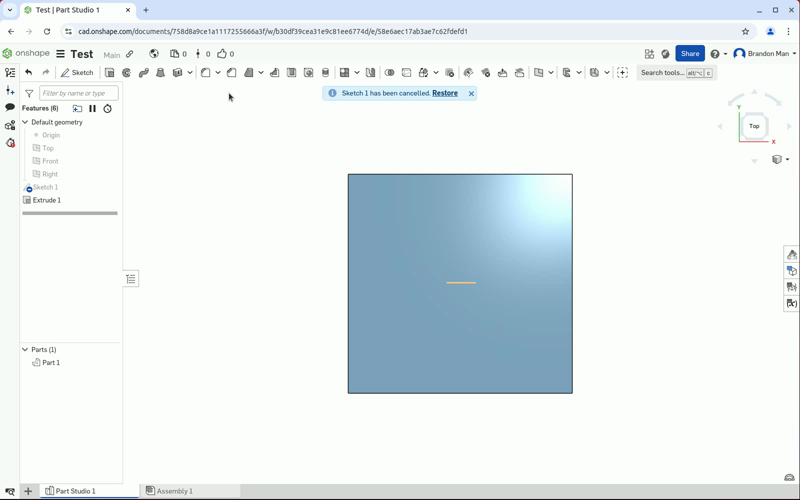
mouse_move(541, 75)
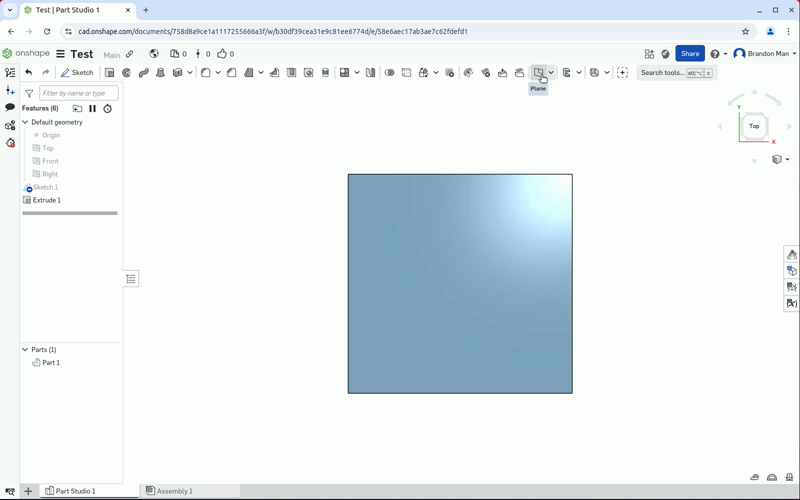
click(541, 75)
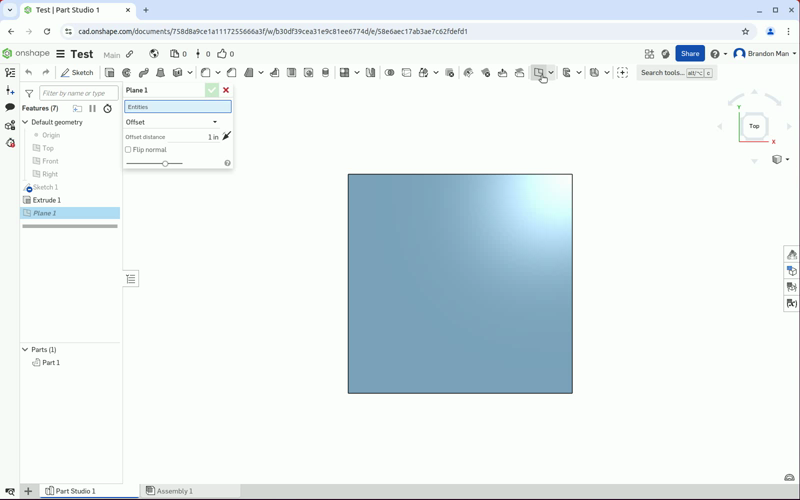
mouse_move(73, 150)
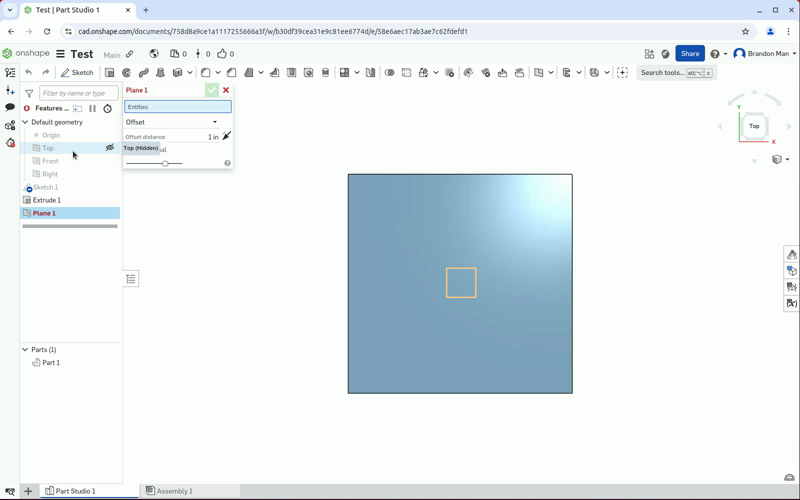
click(73, 150)
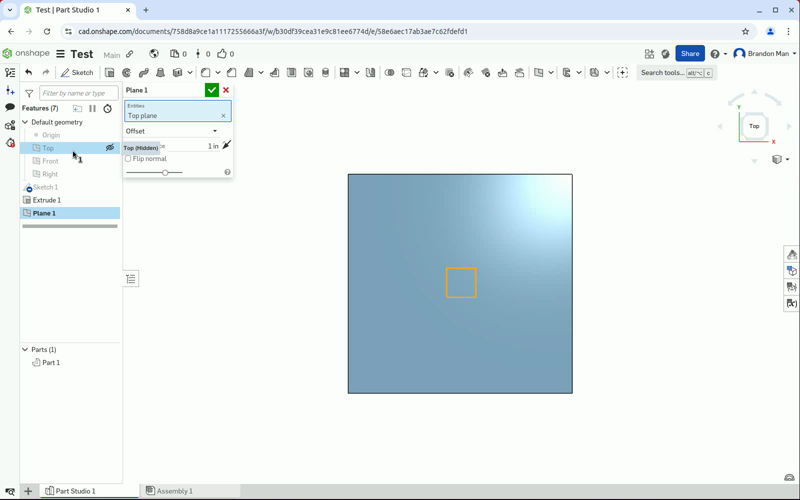
key(tab, 2)
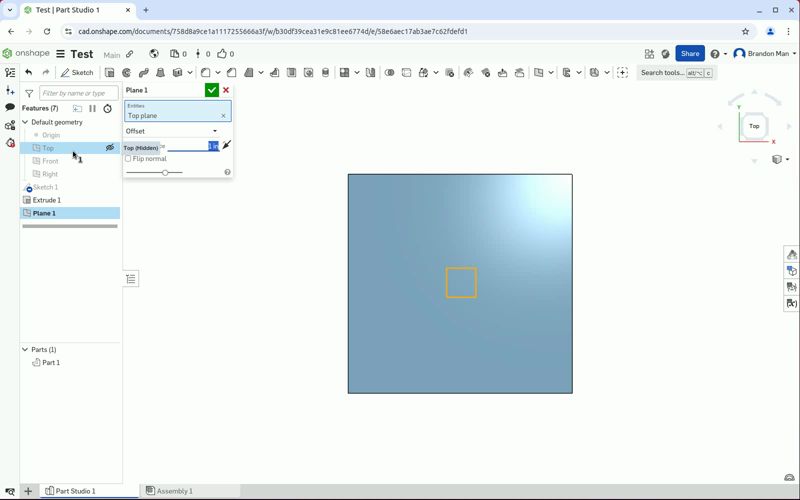
text(10.845)
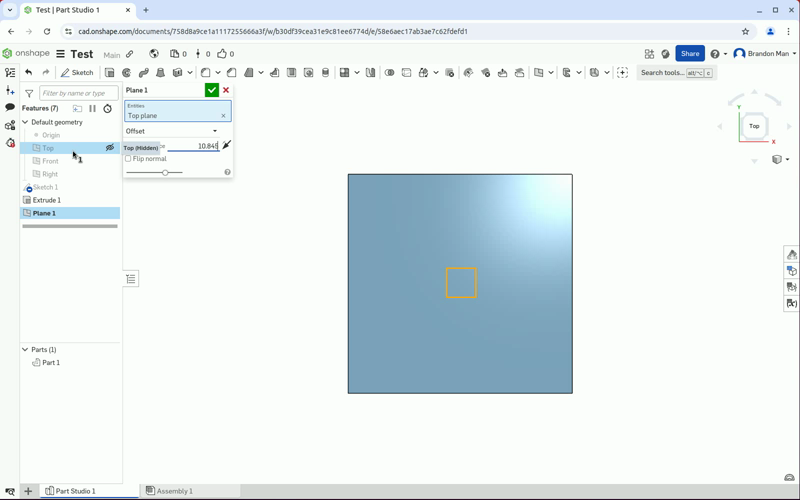
key(enter, 2)
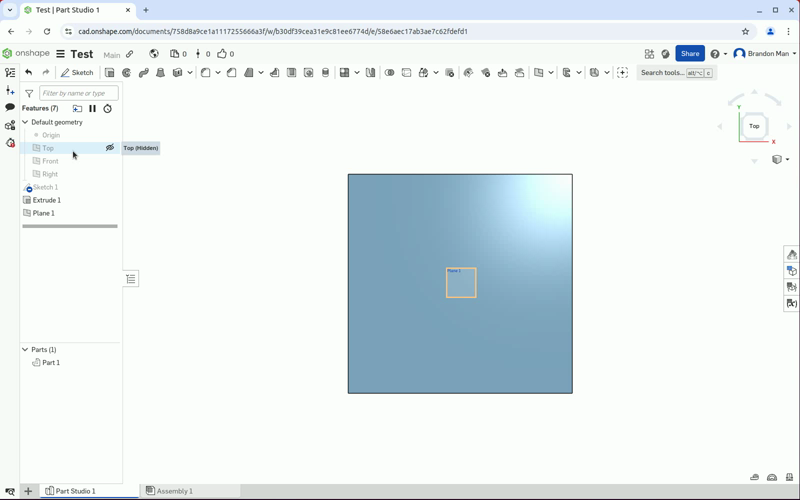
key(shift+s)
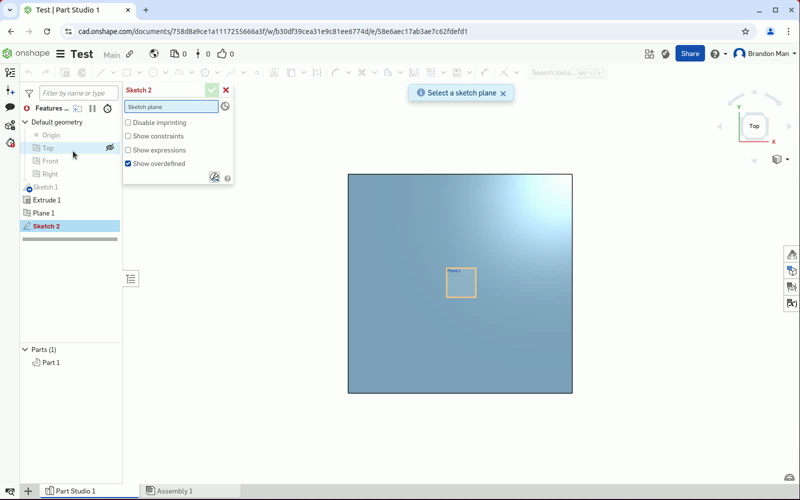
mouse_move(73, 215)
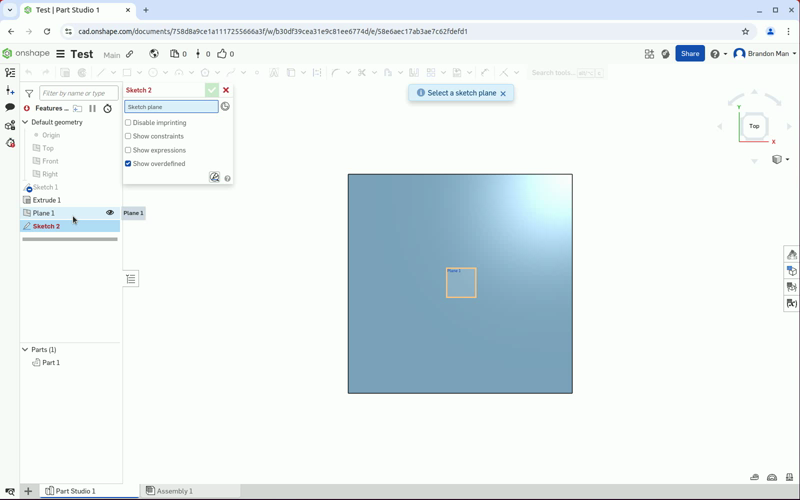
click(73, 215)
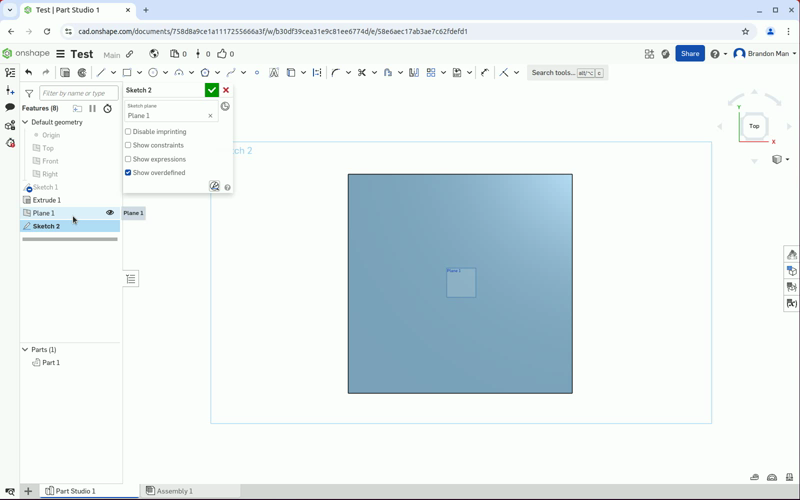
mouse_move(73, 352)
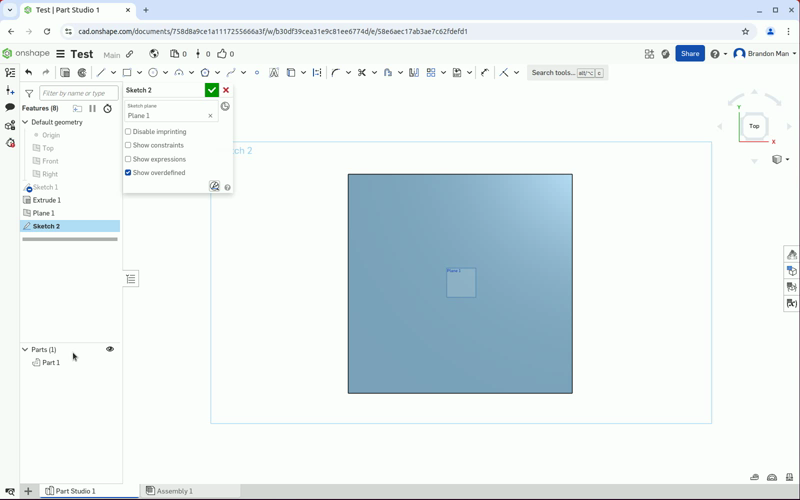
key(y)
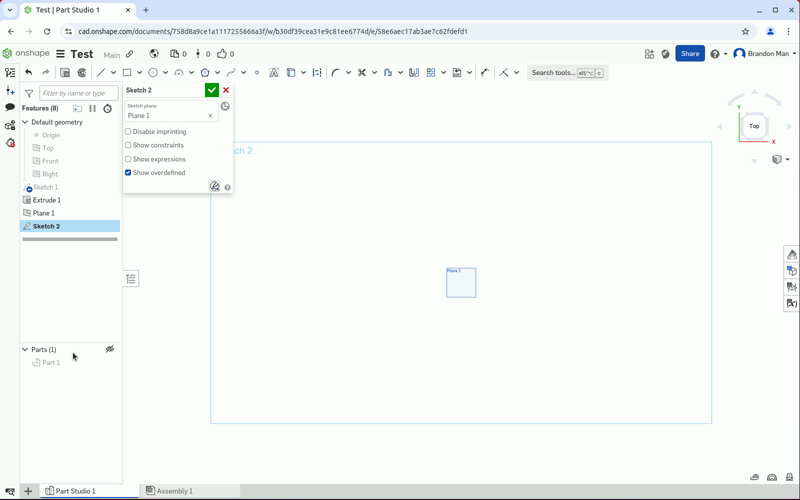
key(c)
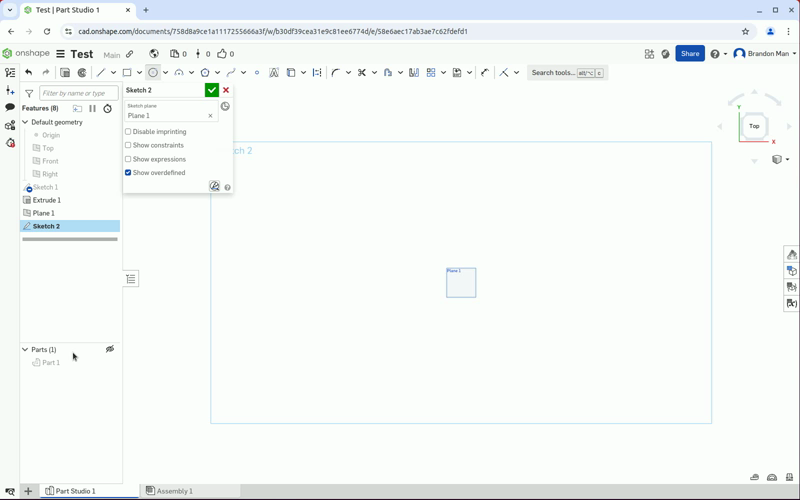
key_down(shift)
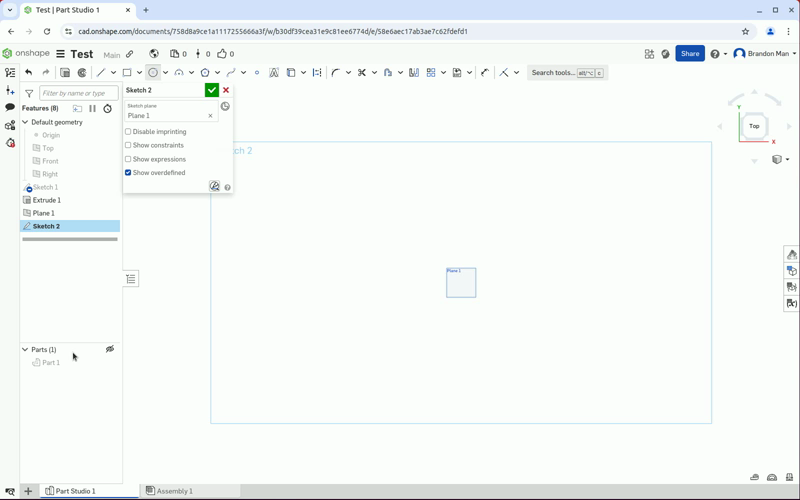
mouse_move(461, 282)
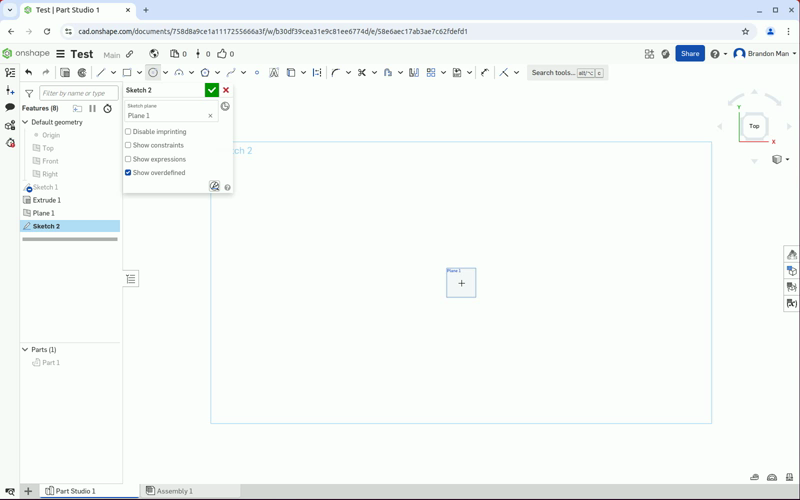
click(461, 282)
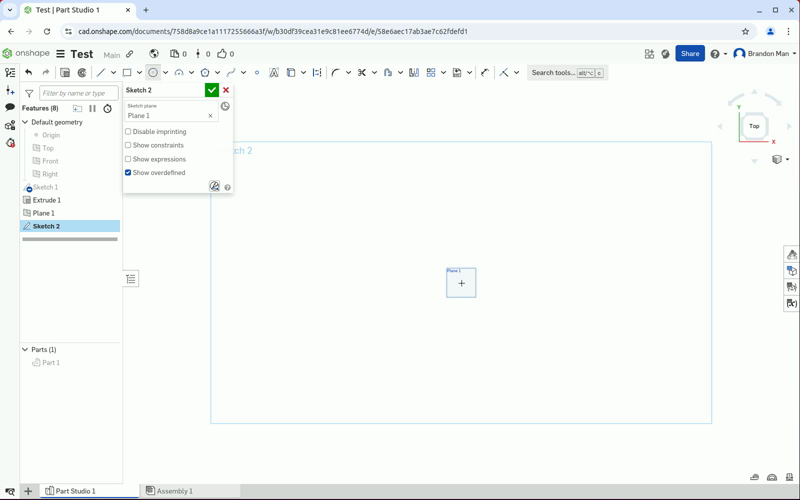
key_up(shift)
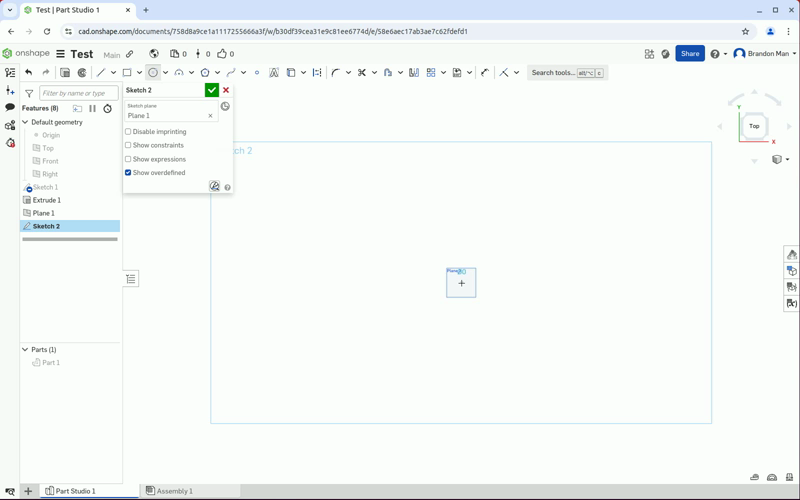
mouse_move(518, 282)
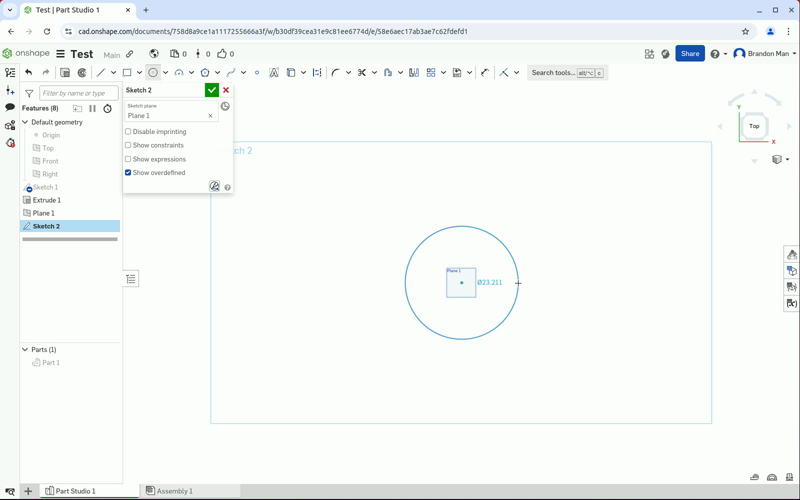
click(518, 282)
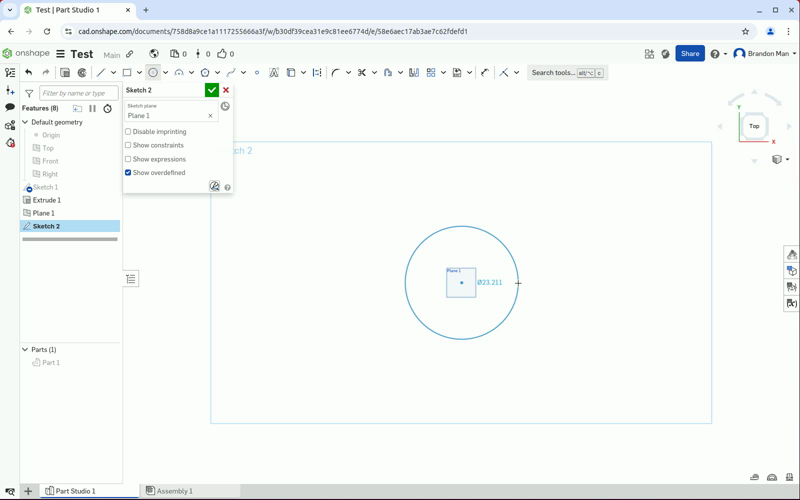
key(esc)
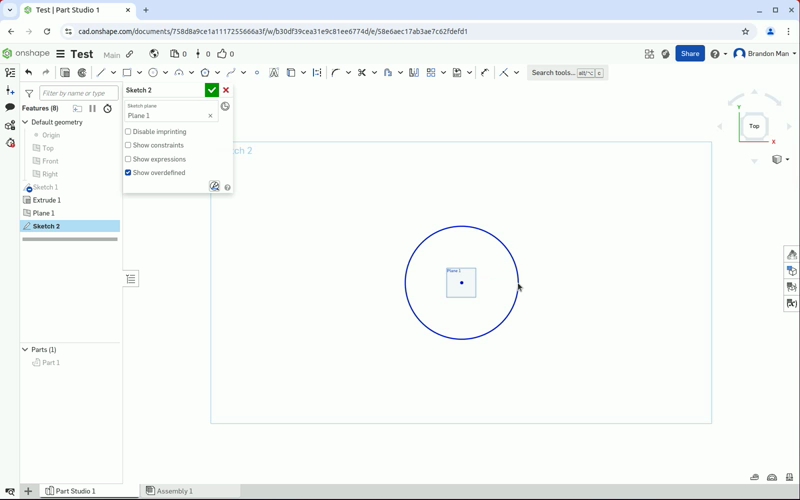
mouse_move(466, 277)
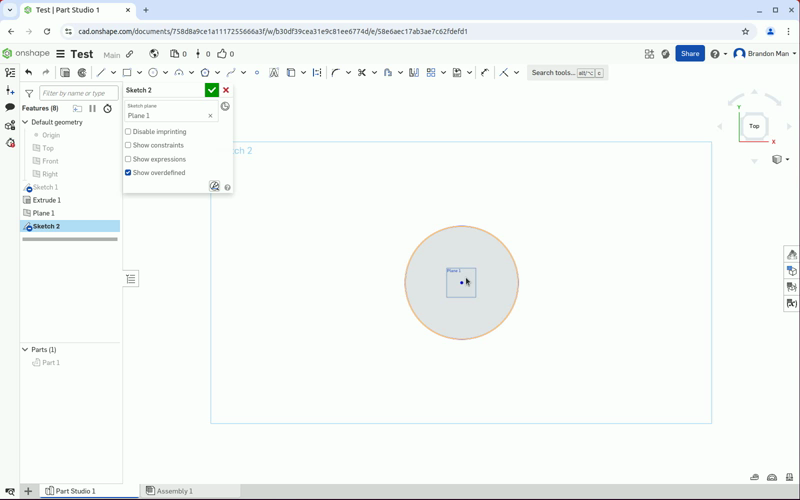
click(466, 277)
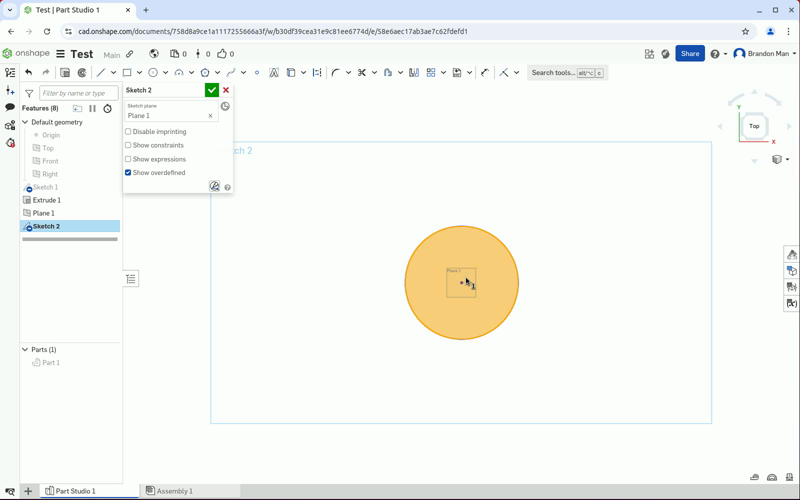
mouse_move(73, 352)
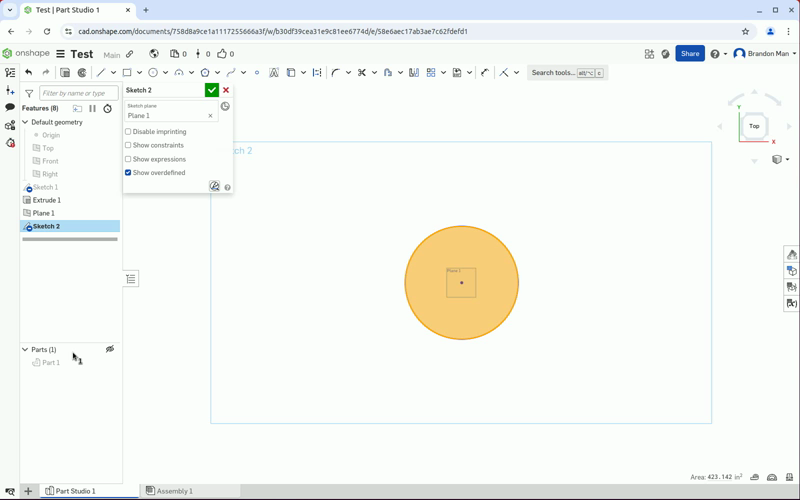
key(shift+y)
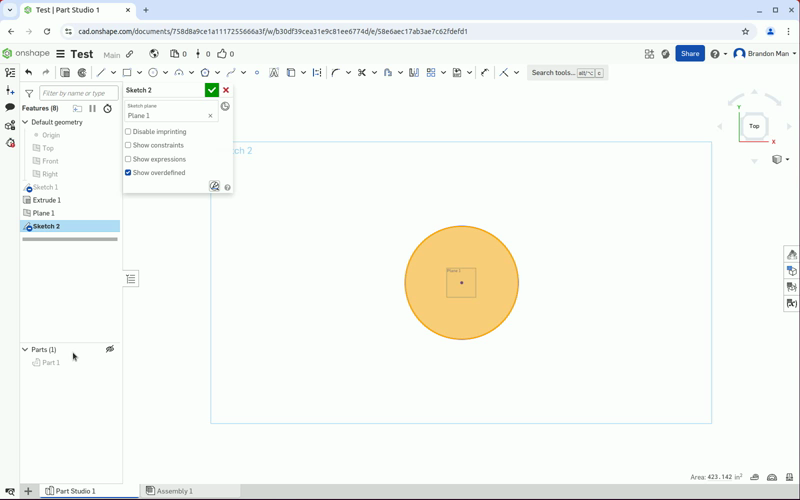
key(shift+e)
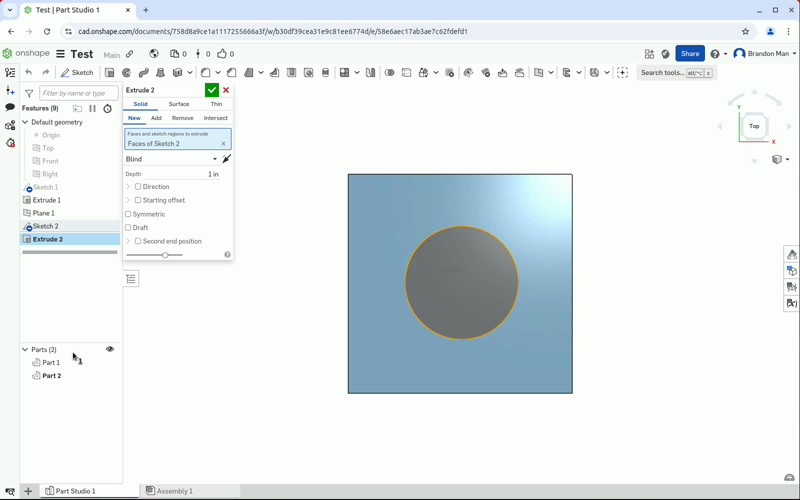
mouse_move(143, 106)
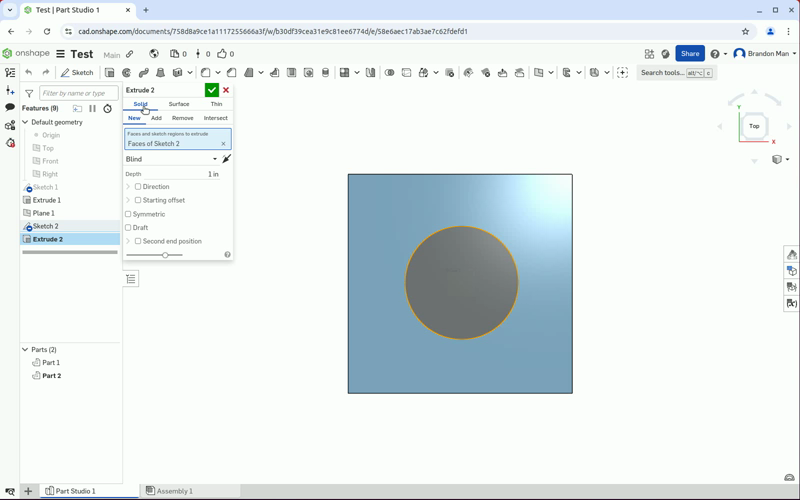
click(143, 106)
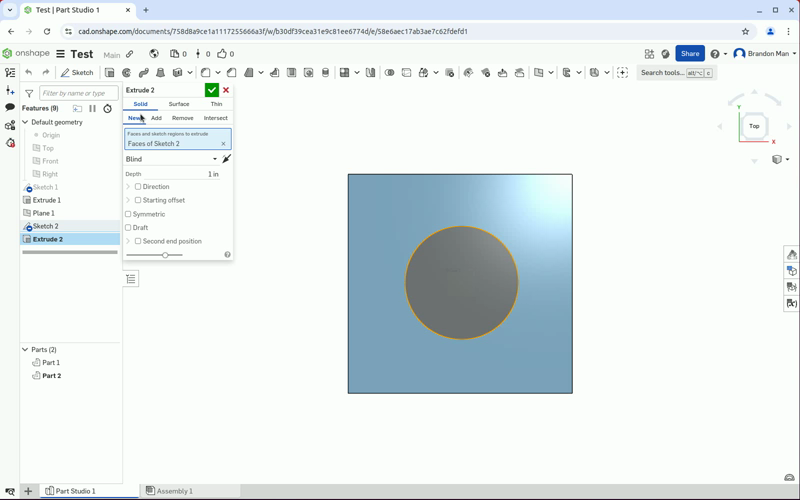
mouse_move(137, 120)
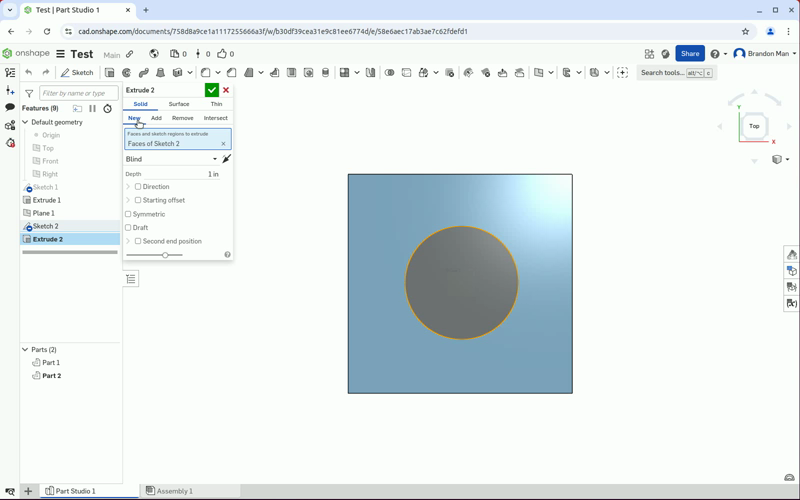
click(137, 120)
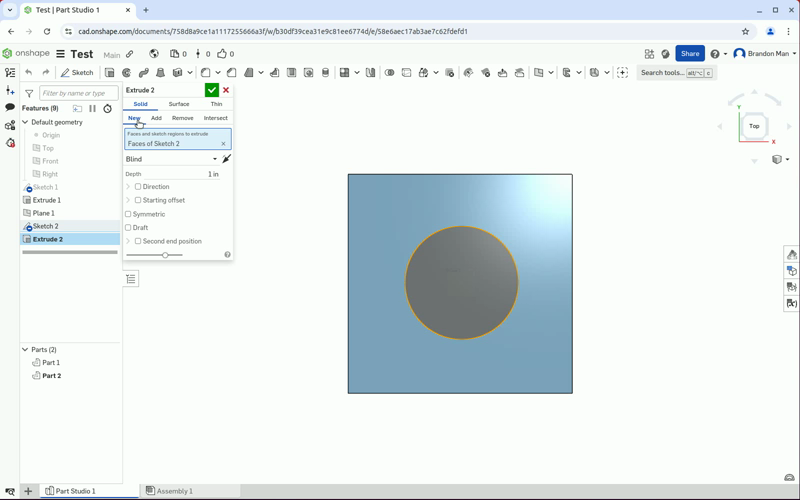
key(tab, 4)
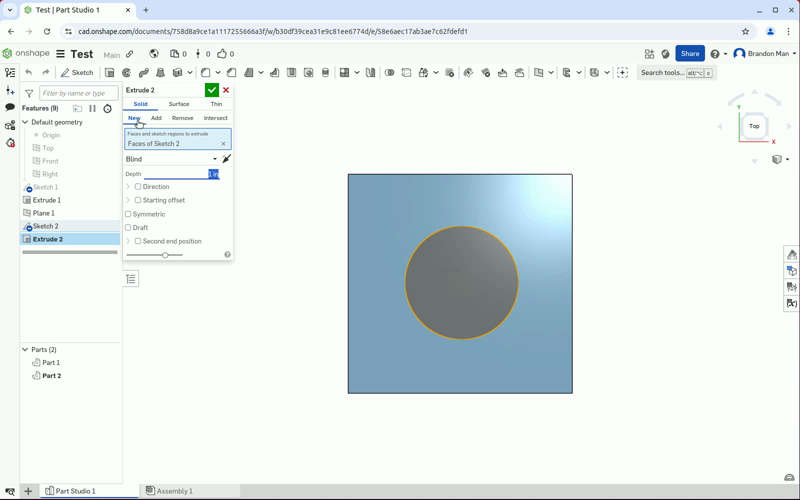
text(10.832)
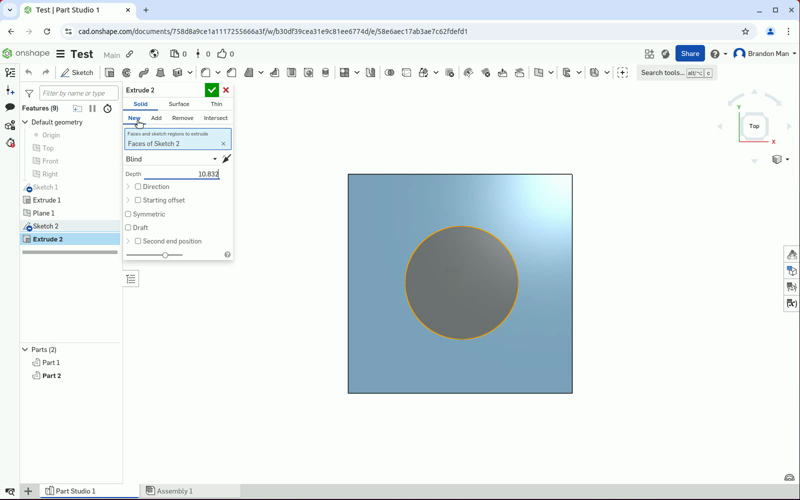
key(enter)
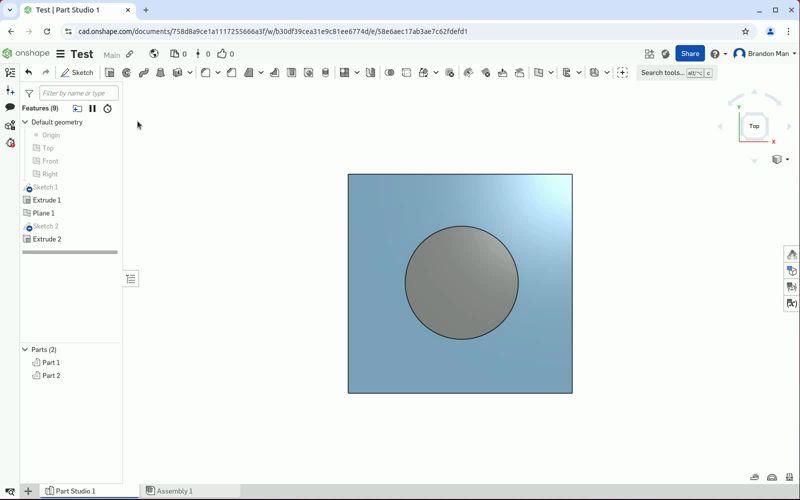
key(shift+h)
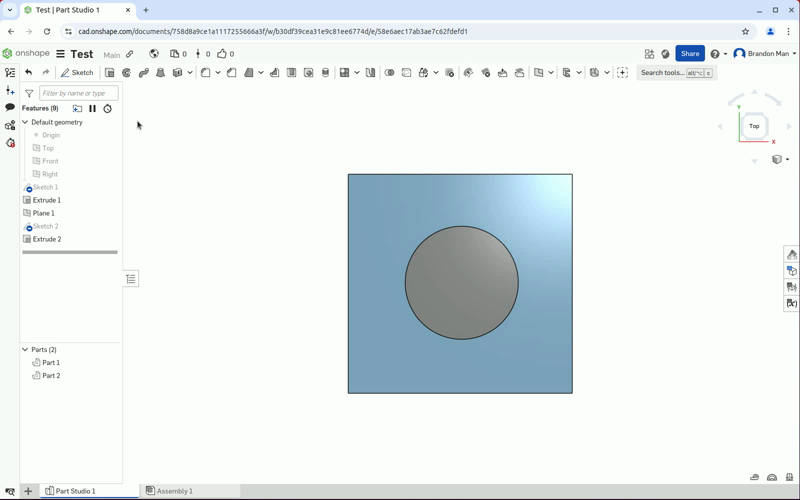
key(shift+h)
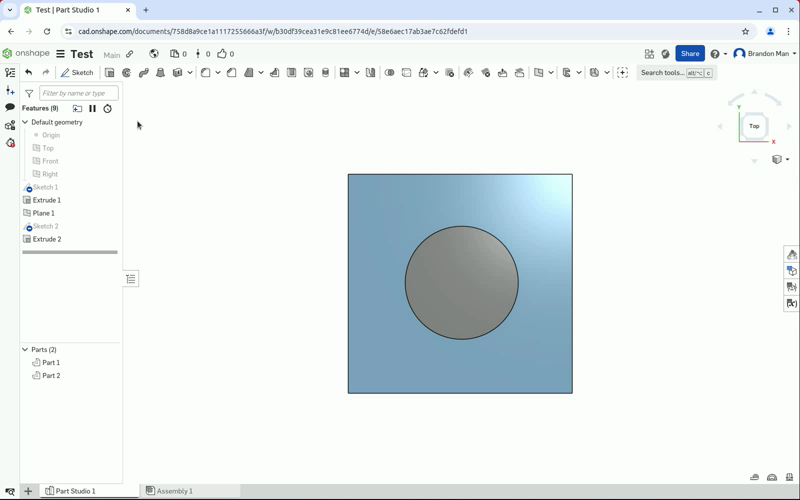
mouse_move(73, 189)
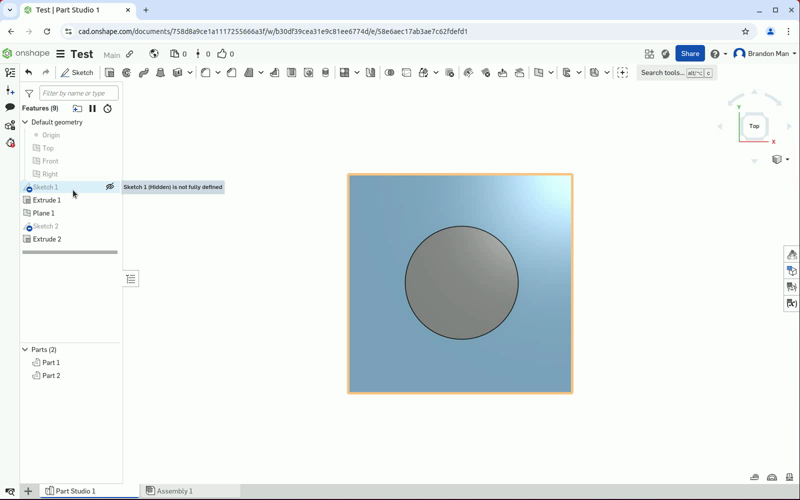
click(73, 189)
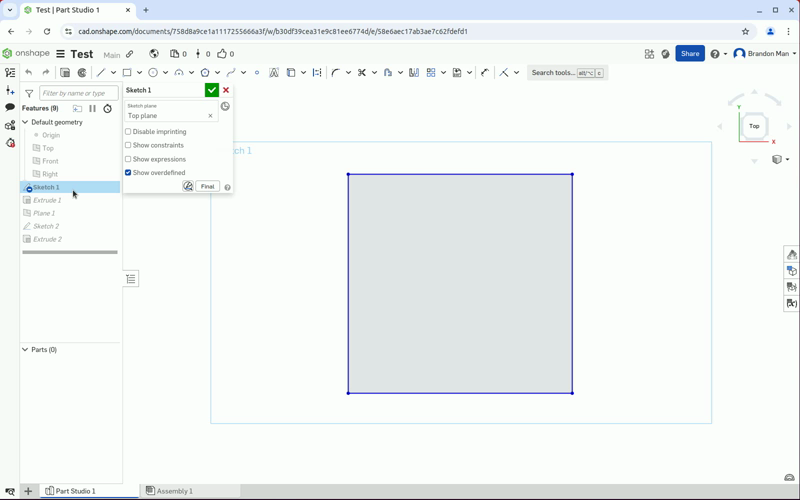
mouse_move(229, 92)
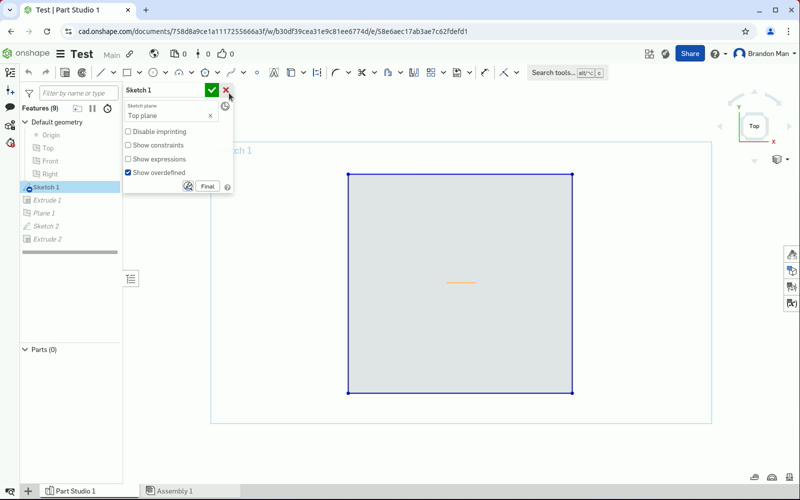
click(229, 92)
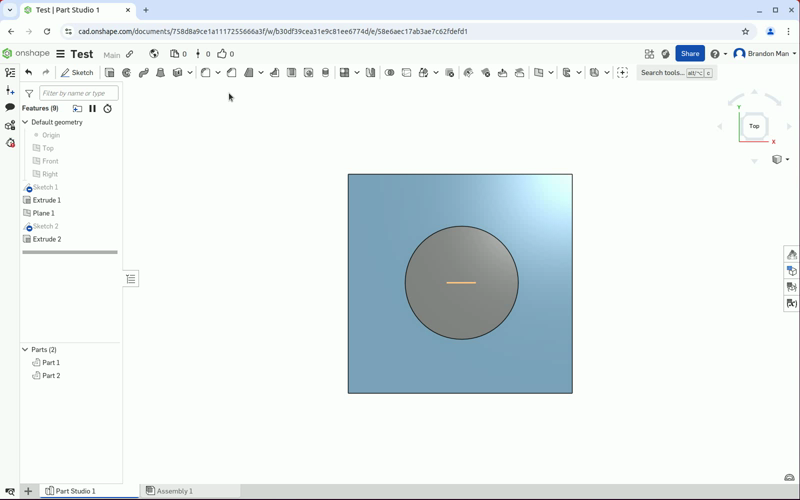
mouse_move(541, 75)
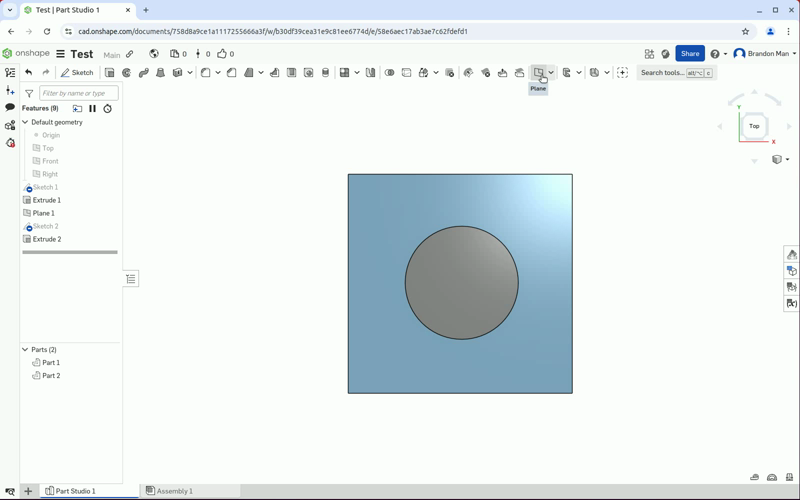
click(541, 75)
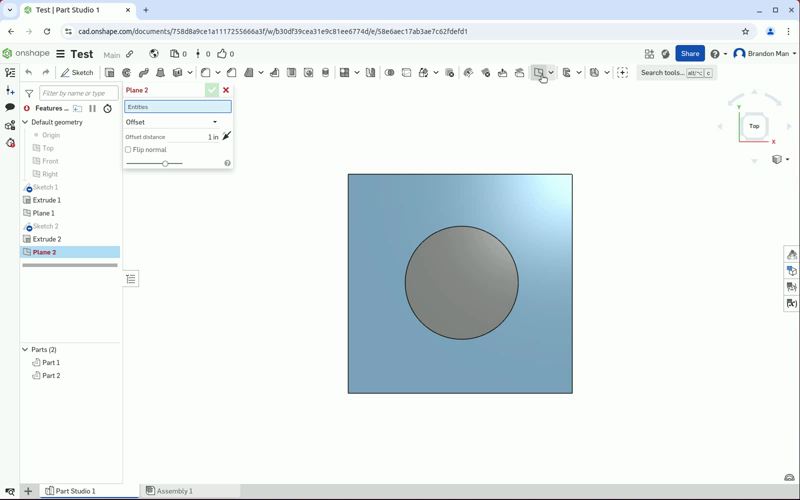
mouse_move(73, 150)
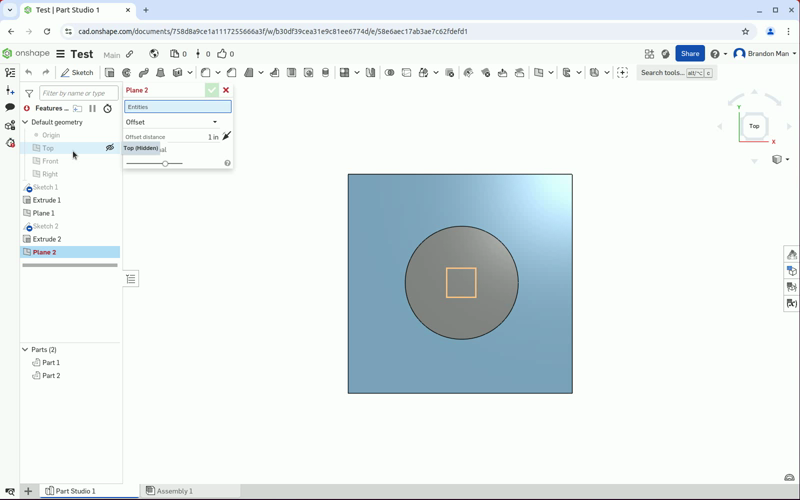
click(73, 150)
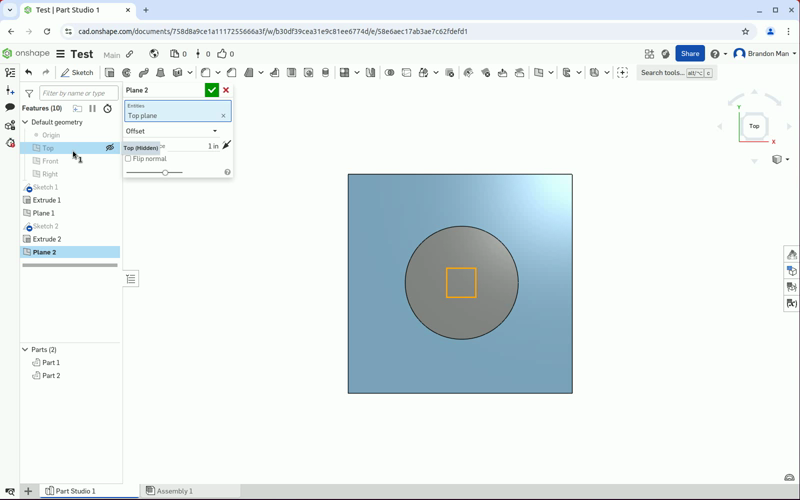
key(tab, 2)
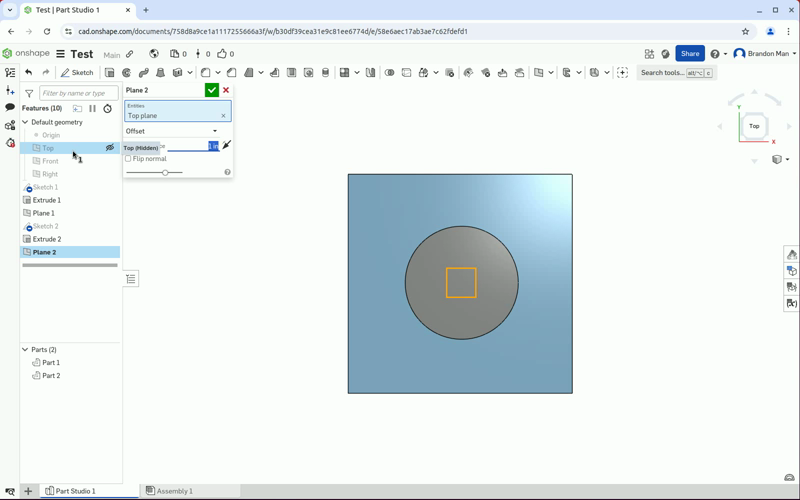
text(21.907)
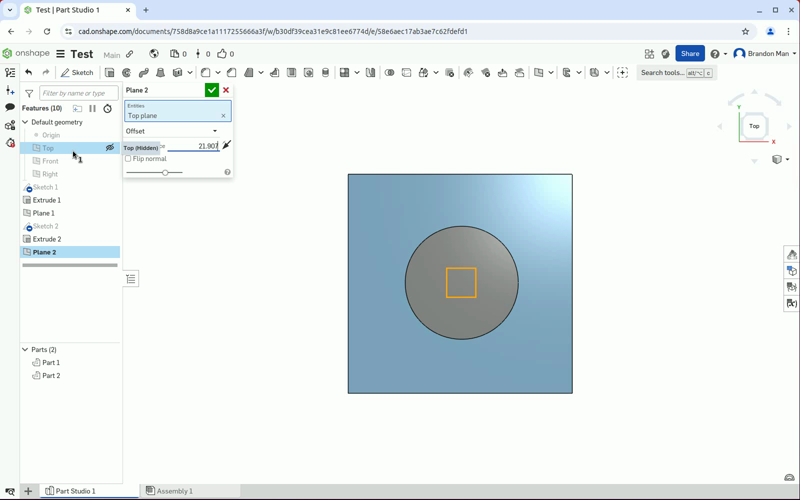
key(enter, 2)
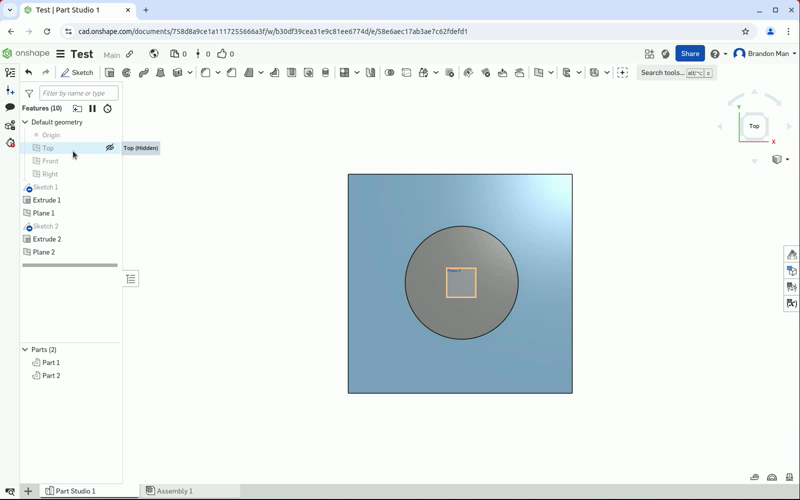
key(shift+s)
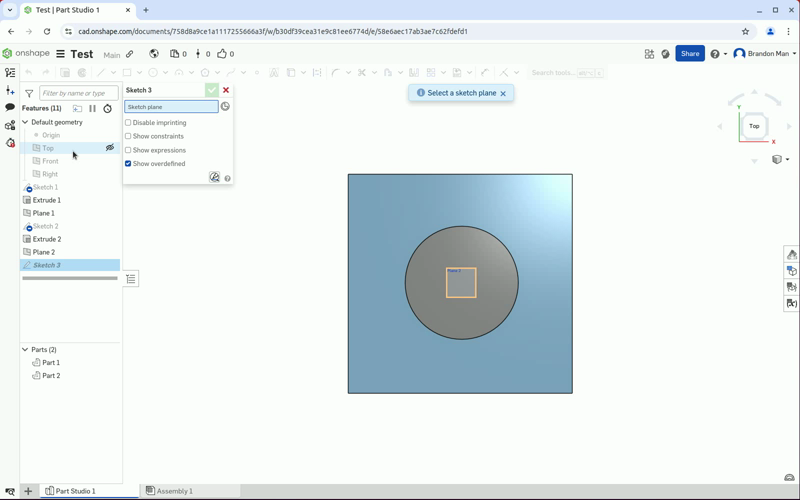
mouse_move(73, 254)
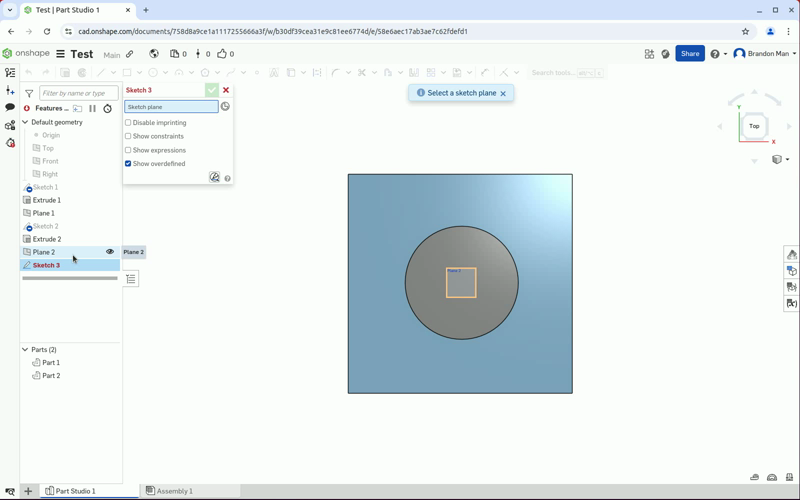
click(73, 254)
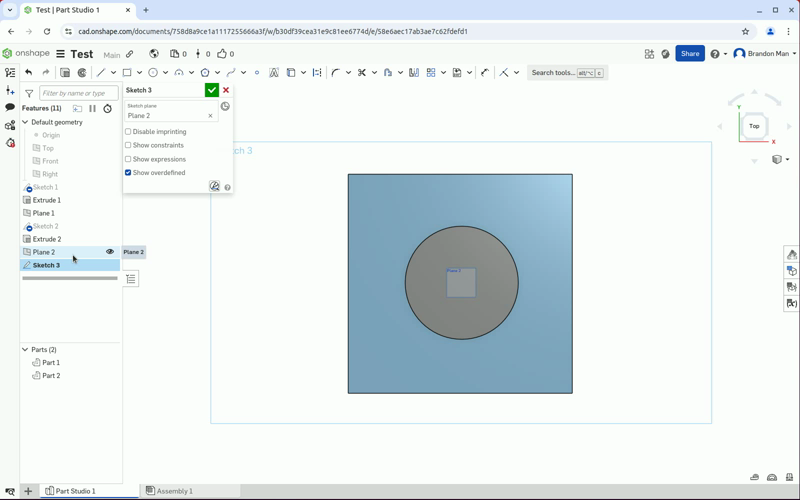
mouse_move(73, 352)
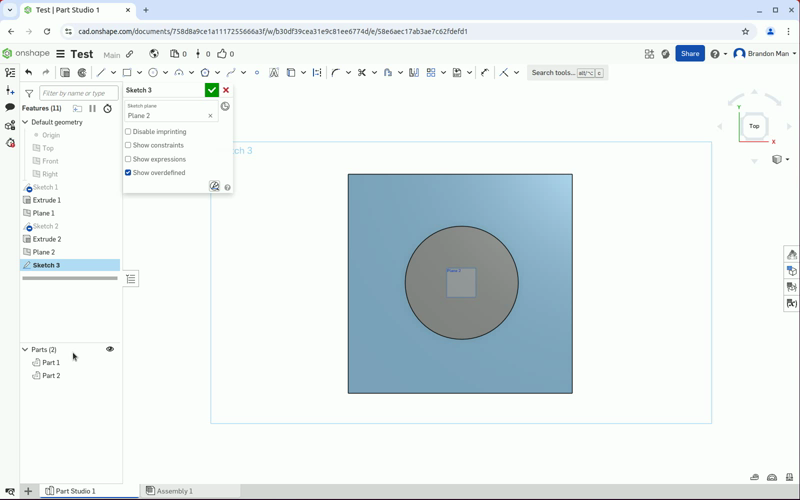
key(y)
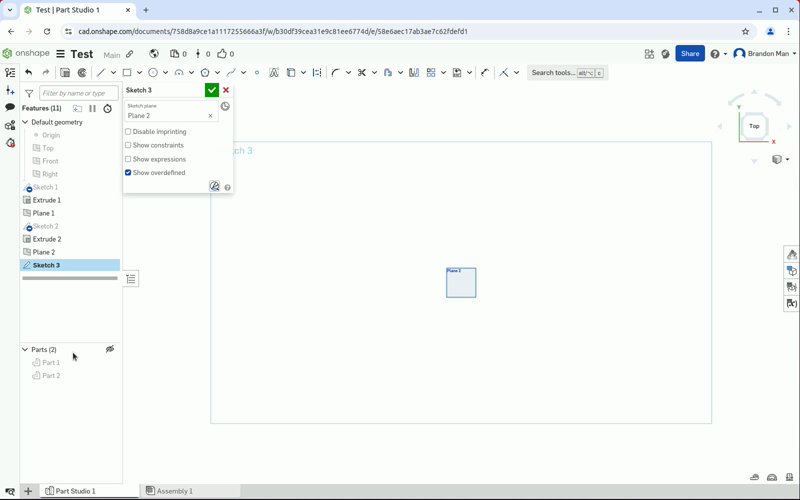
key(c)
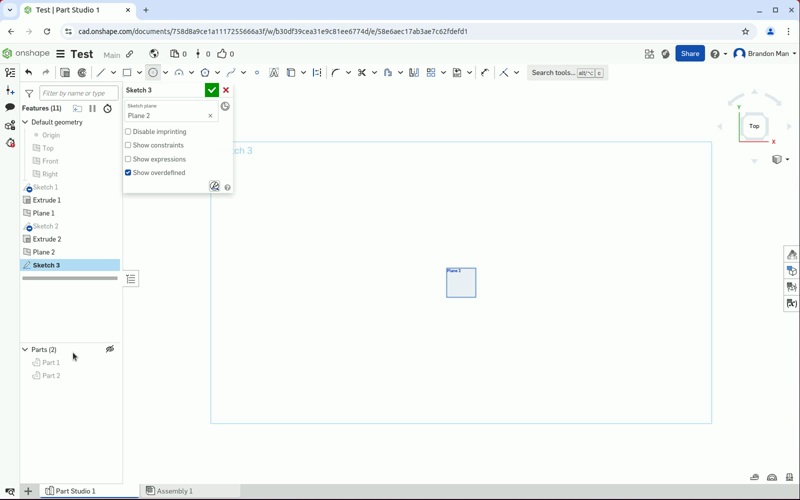
key_down(shift)
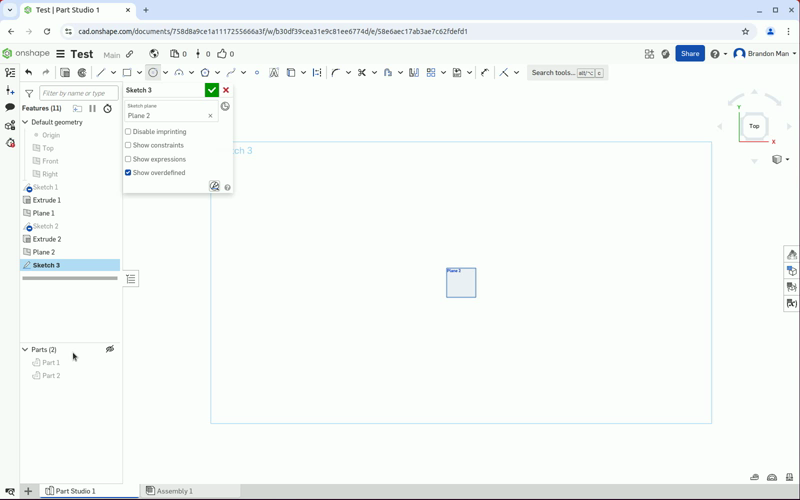
mouse_move(461, 282)
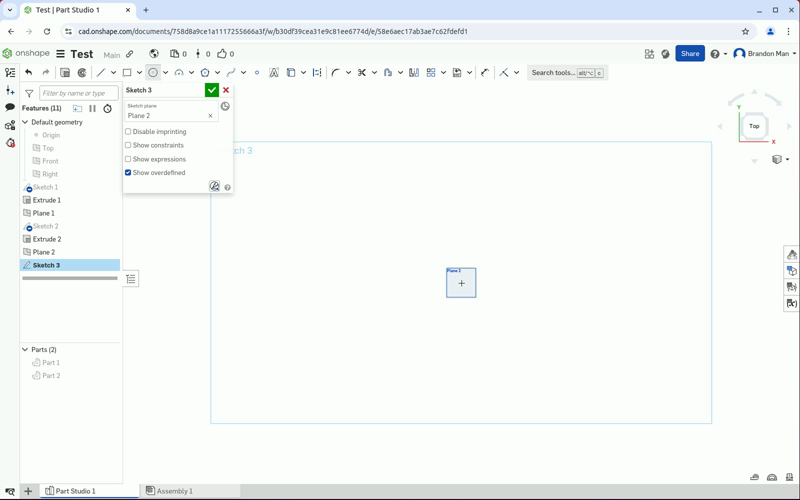
click(461, 282)
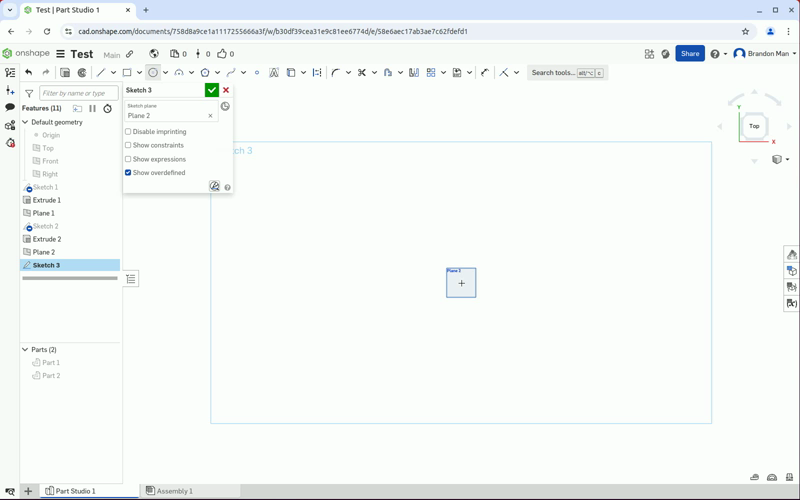
key_up(shift)
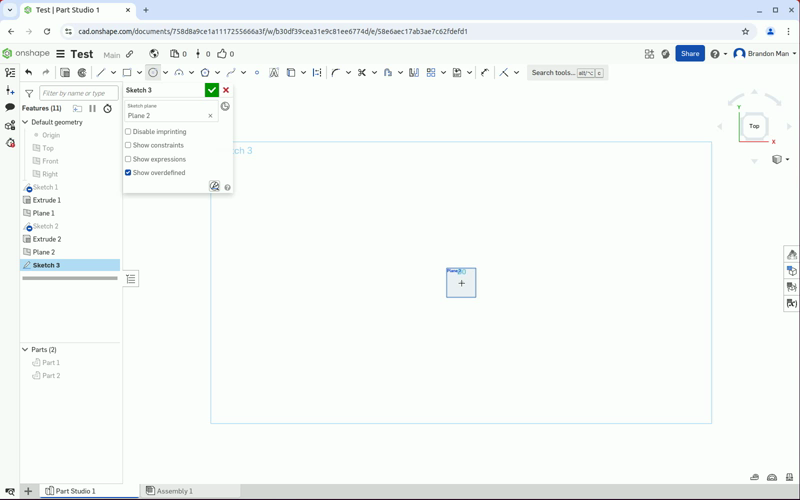
mouse_move(481, 282)
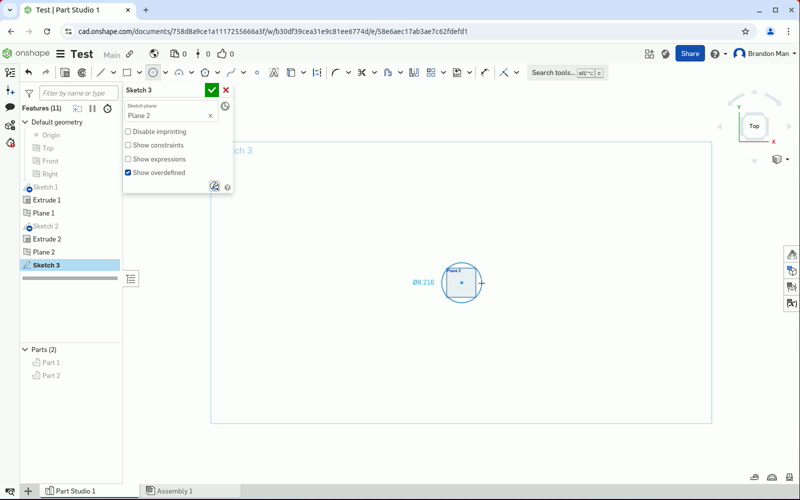
click(481, 282)
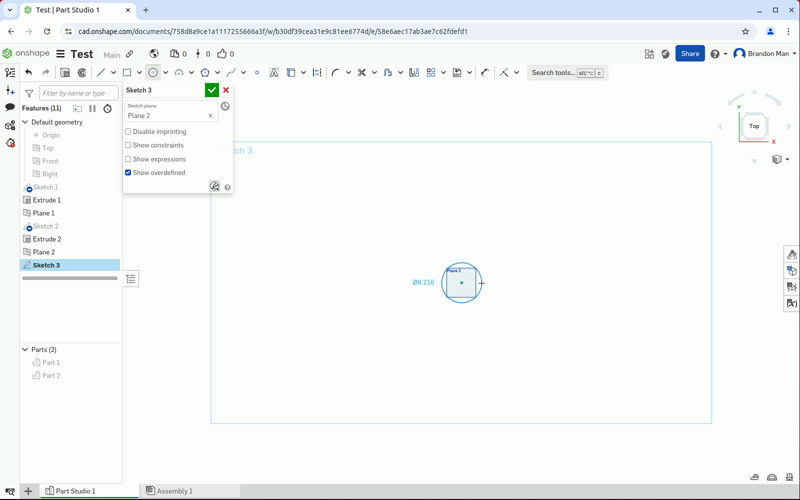
key(esc)
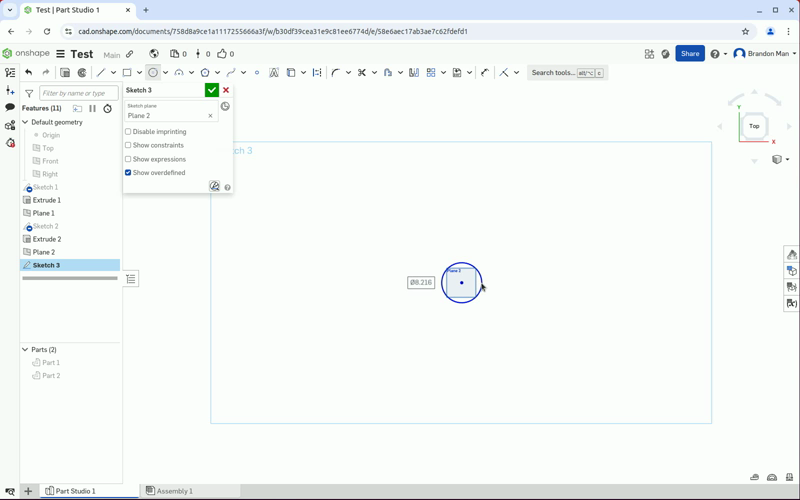
mouse_move(445, 291)
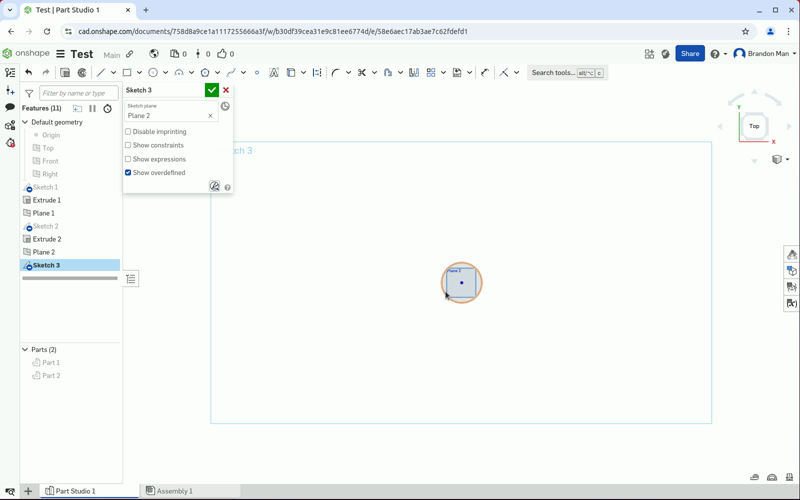
scroll(6)
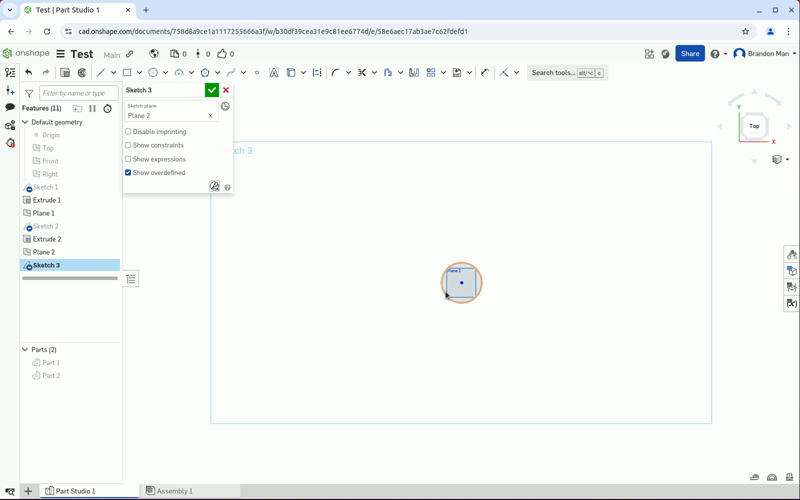
scroll(6)
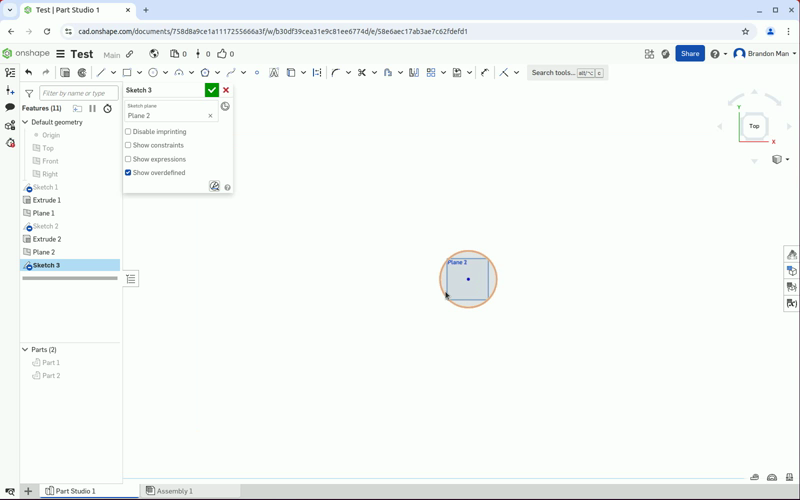
scroll(6)
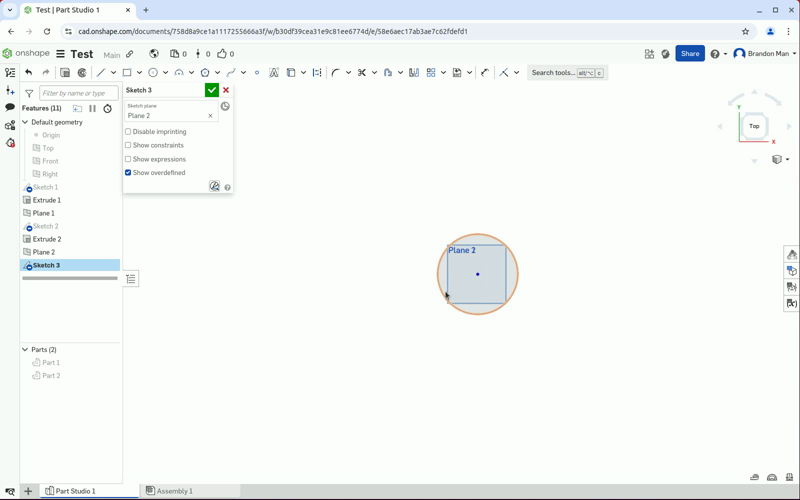
scroll(6)
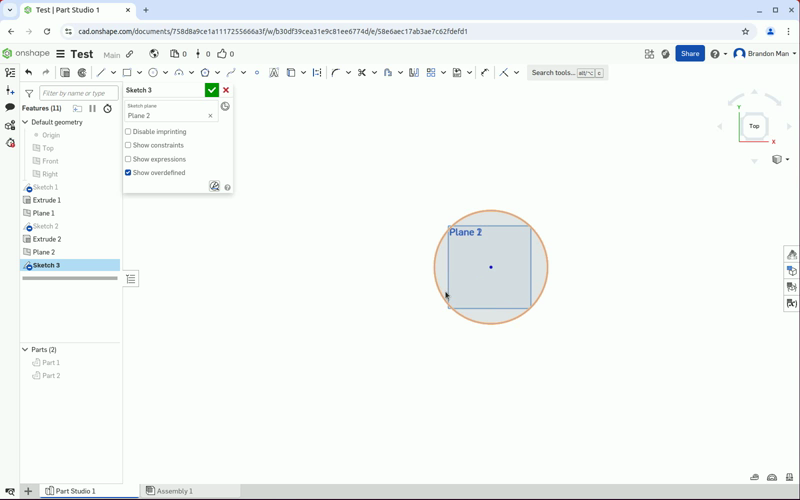
scroll(6)
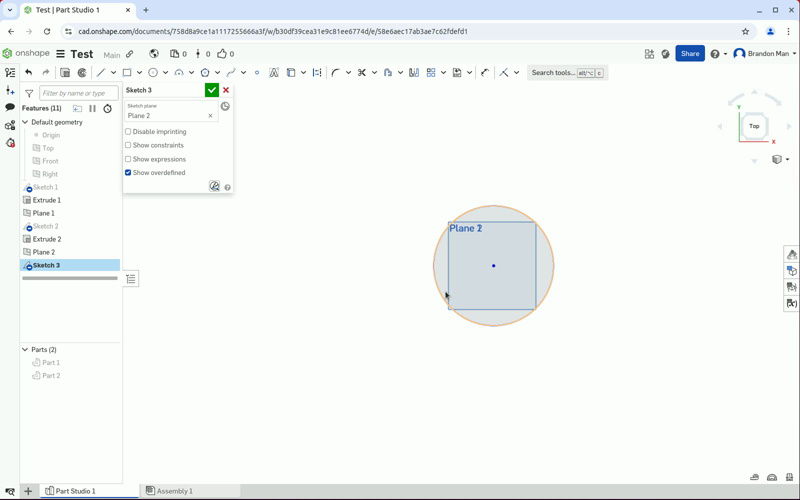
scroll(6)
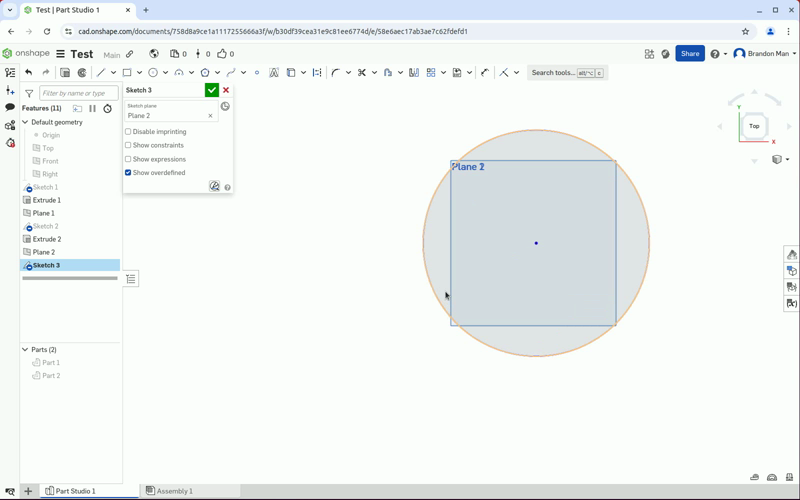
scroll(6)
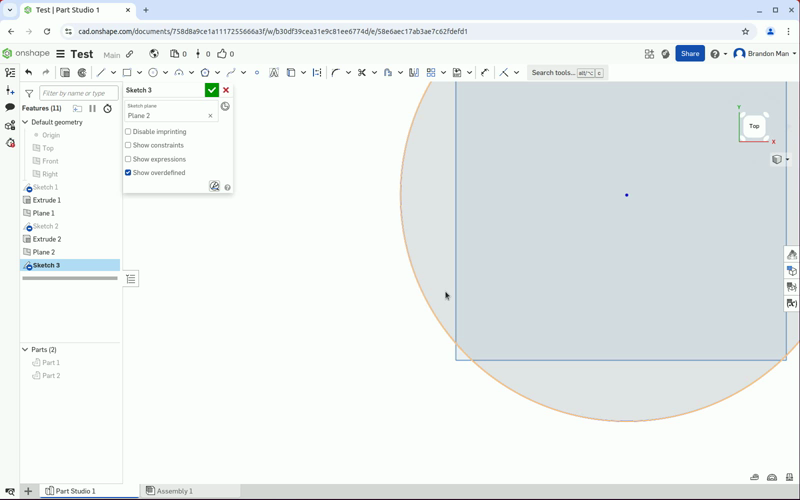
click(445, 291)
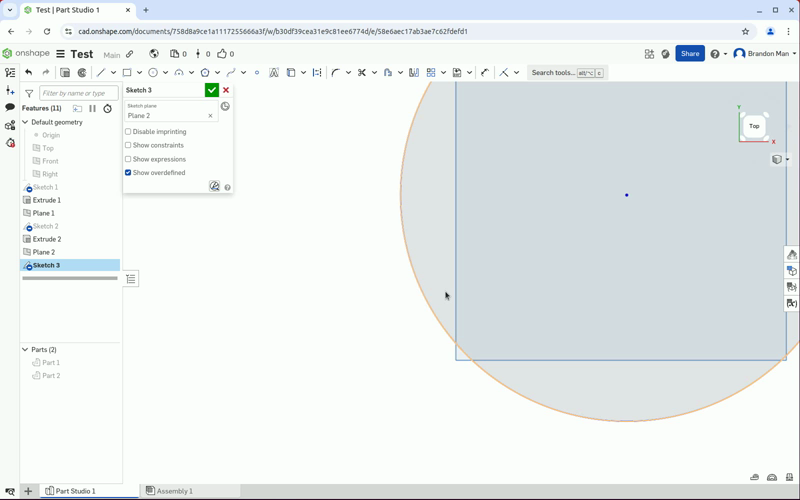
scroll(-6)
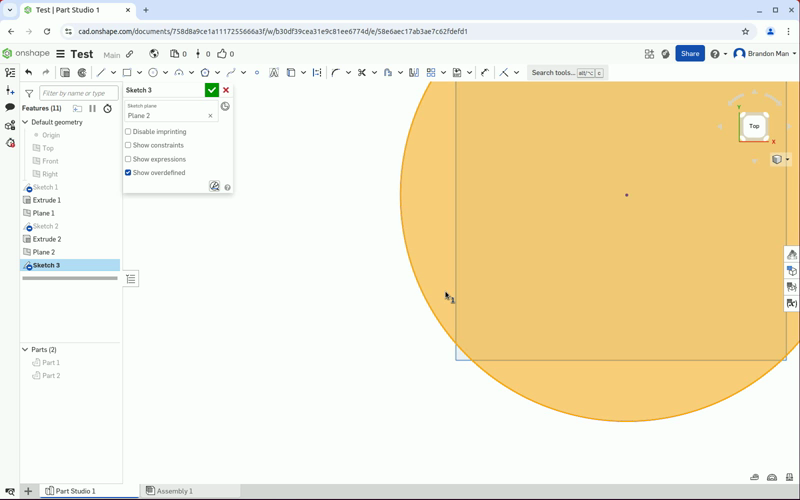
scroll(-6)
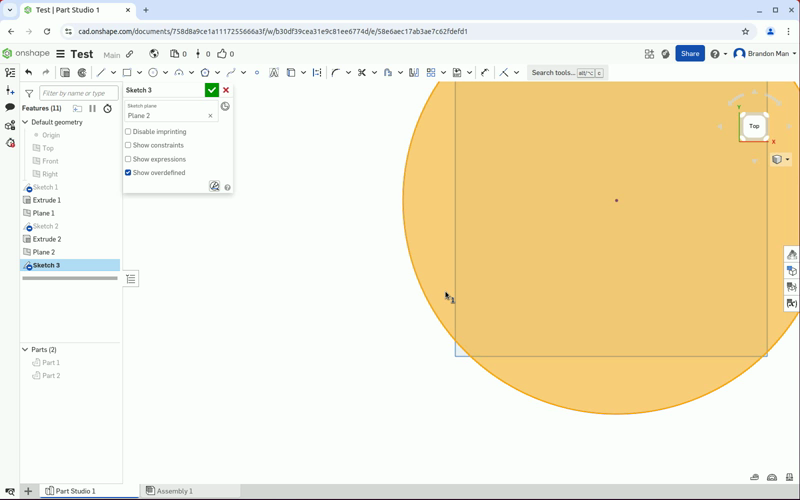
scroll(-6)
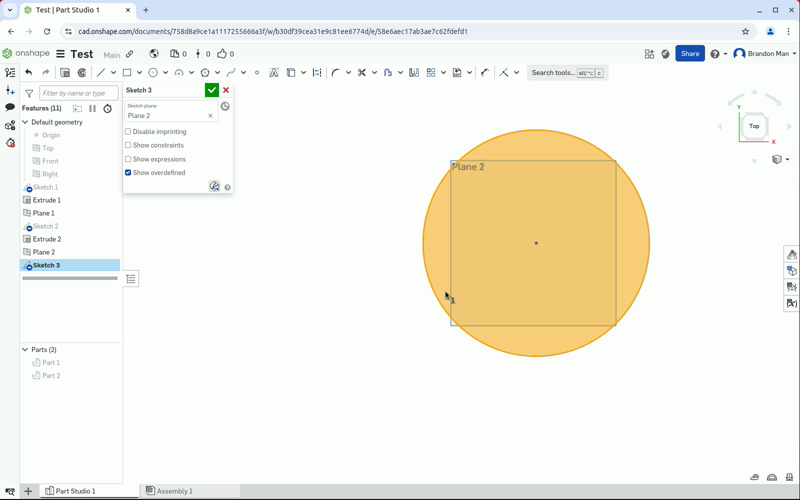
scroll(-6)
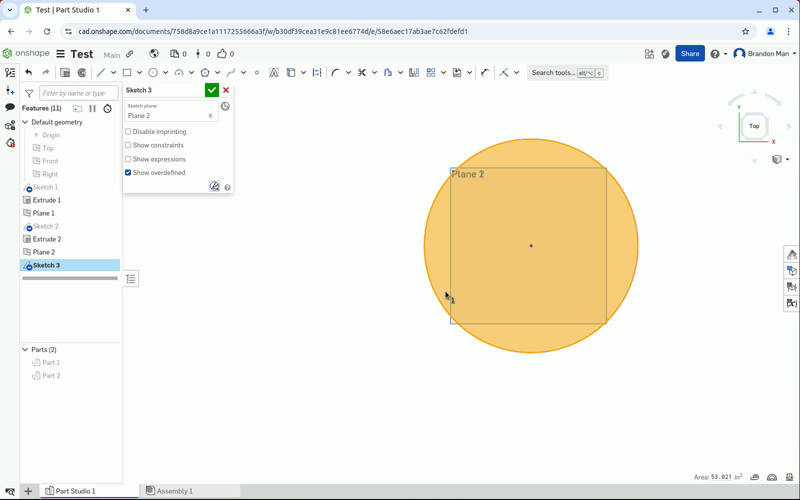
scroll(-6)
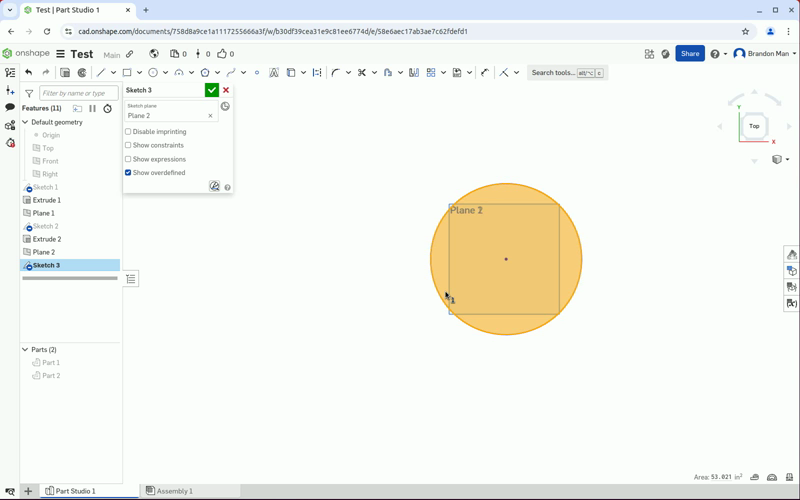
scroll(-6)
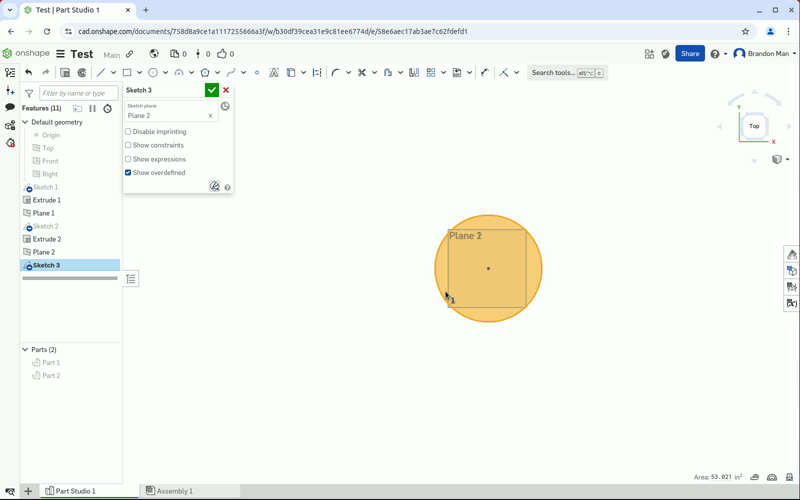
scroll(-6)
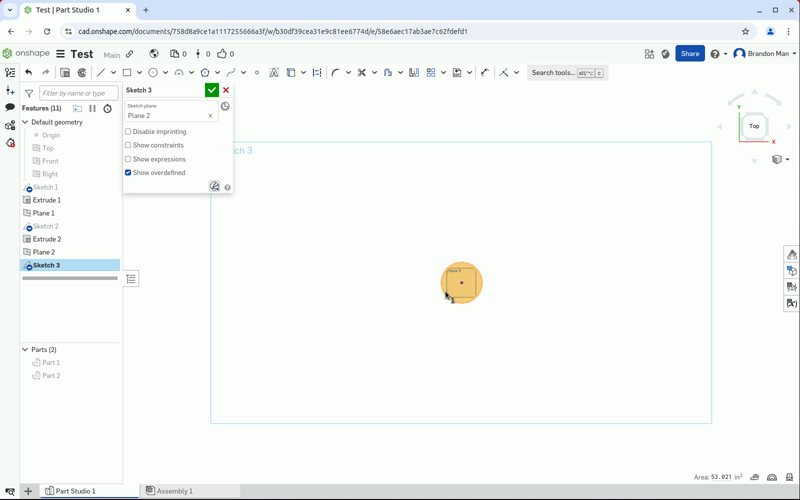
mouse_move(73, 352)
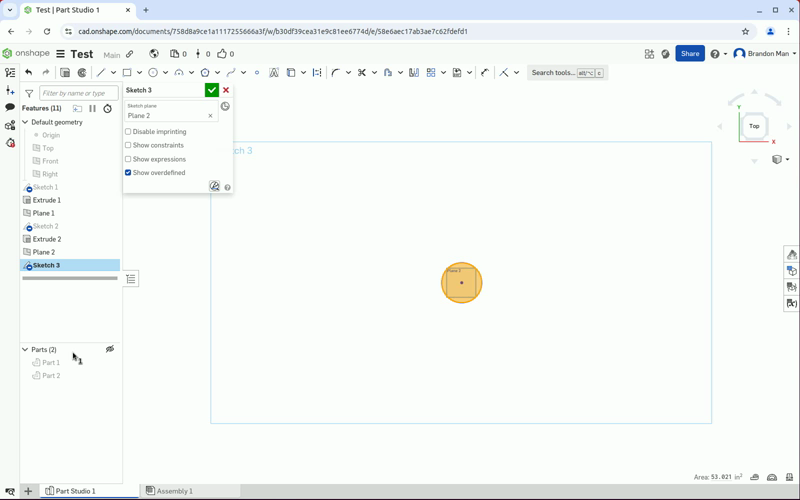
key(shift+y)
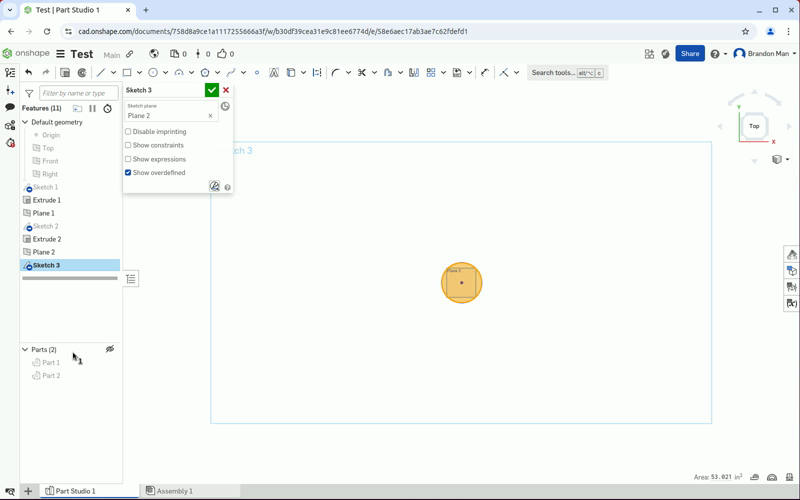
key(shift+e)
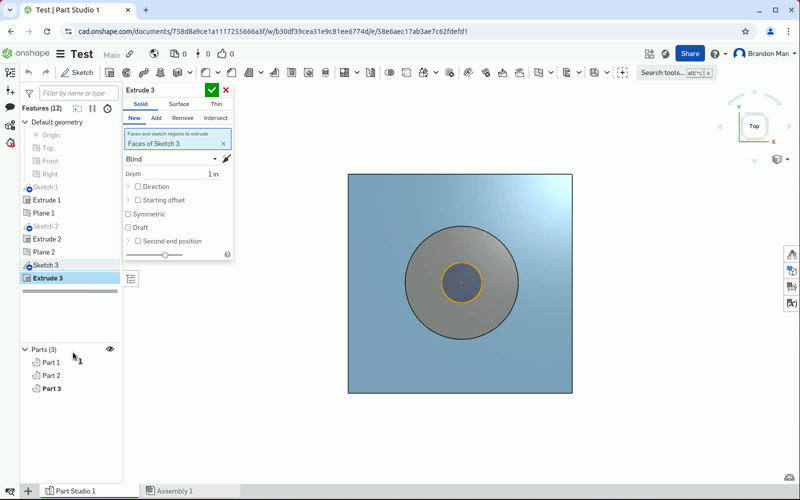
mouse_move(143, 106)
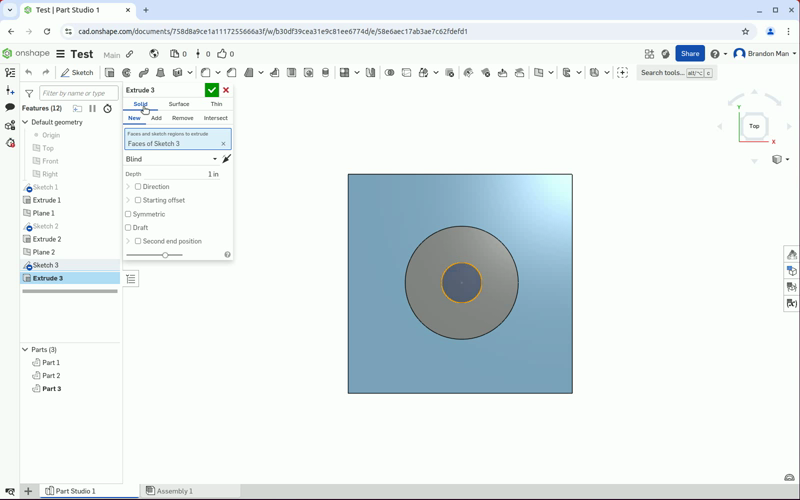
click(143, 106)
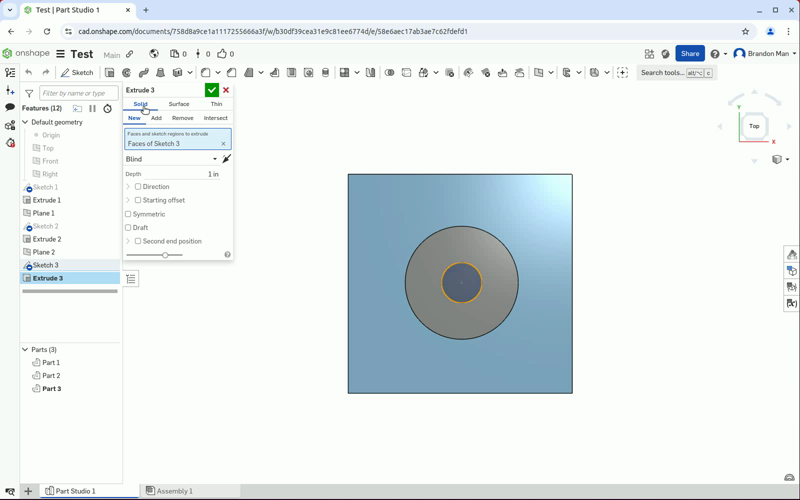
mouse_move(186, 120)
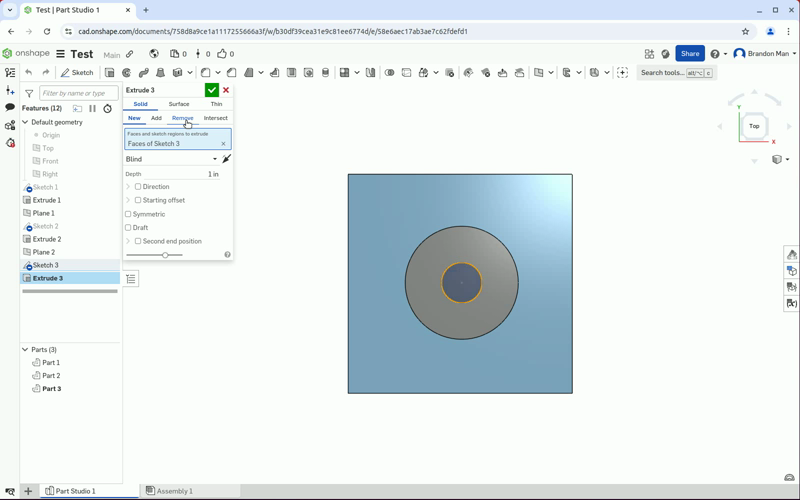
click(186, 120)
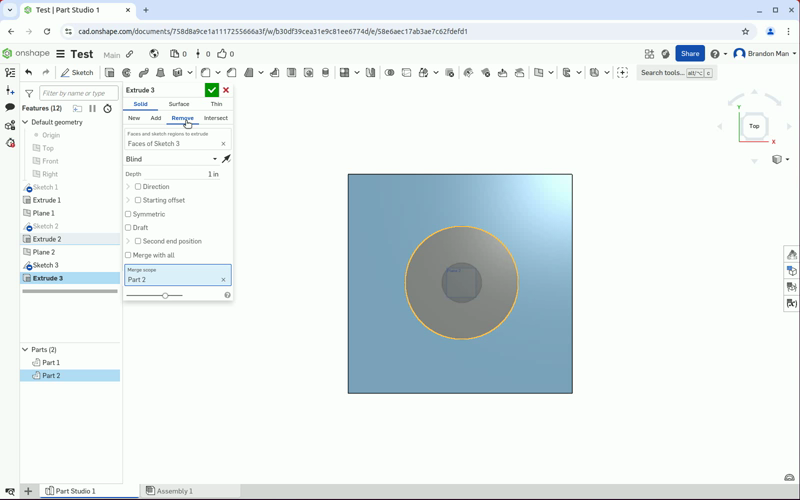
key(tab, 4)
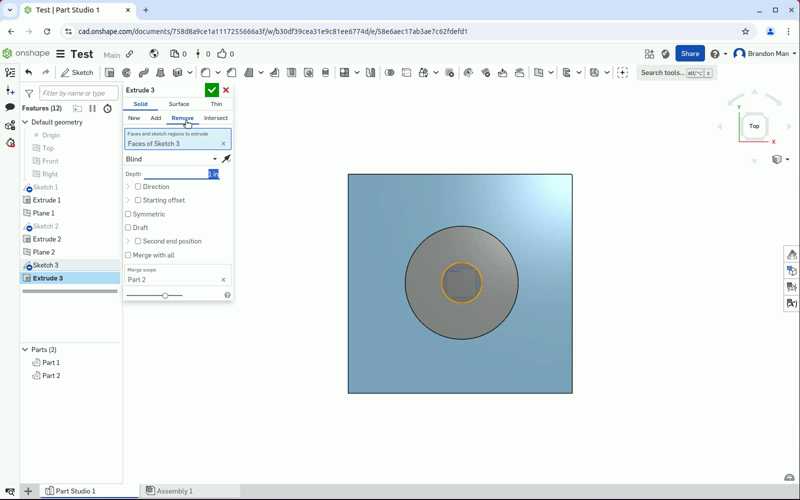
text(5.536)
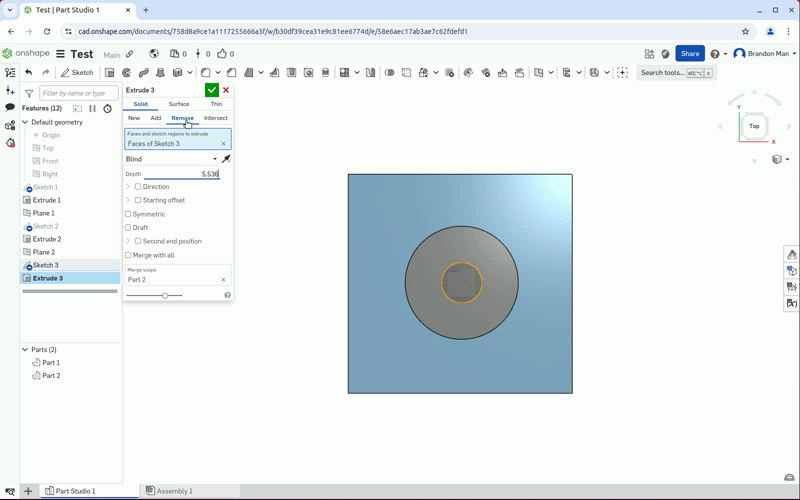
key(tab, 6)
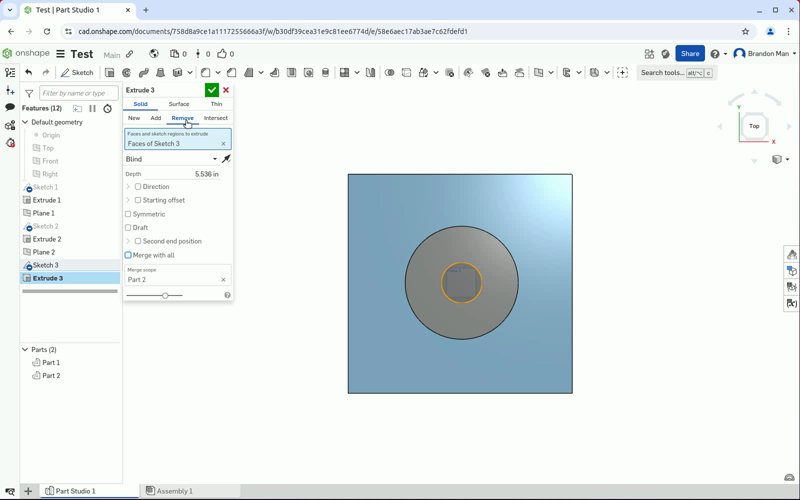
key(space)
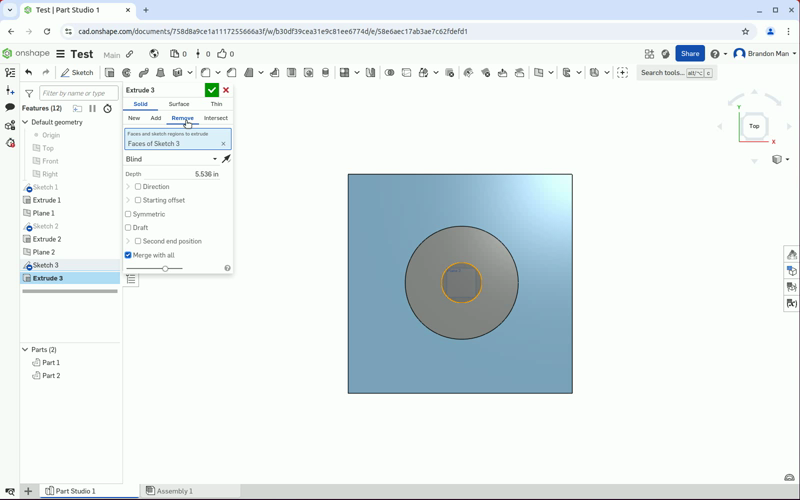
key(enter)
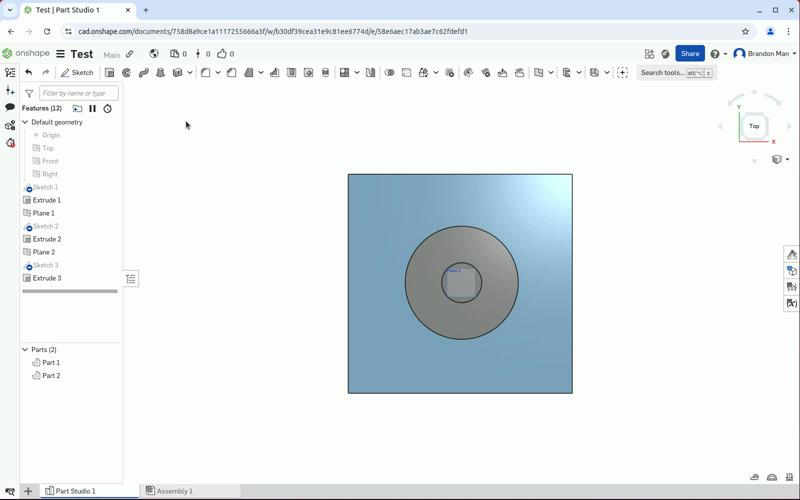
key(shift+h)
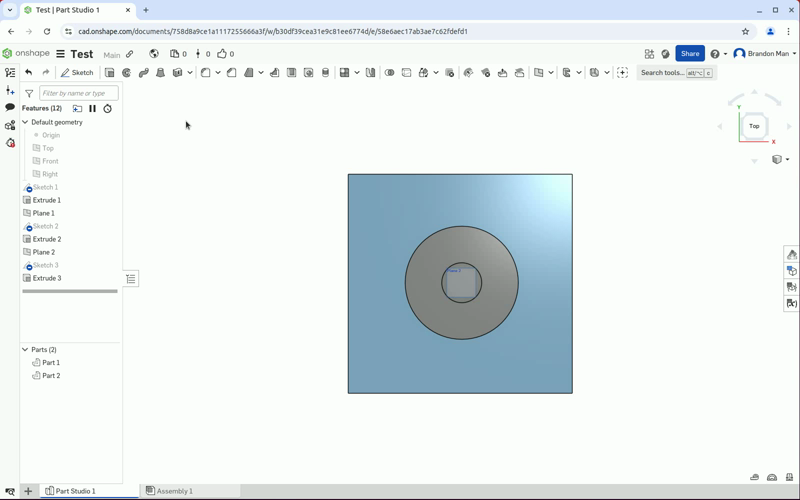
key(shift+h)
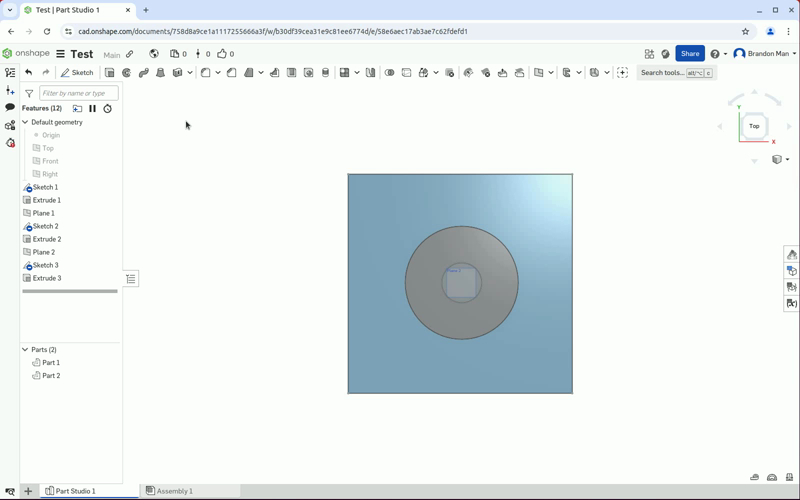
key(shift+7)
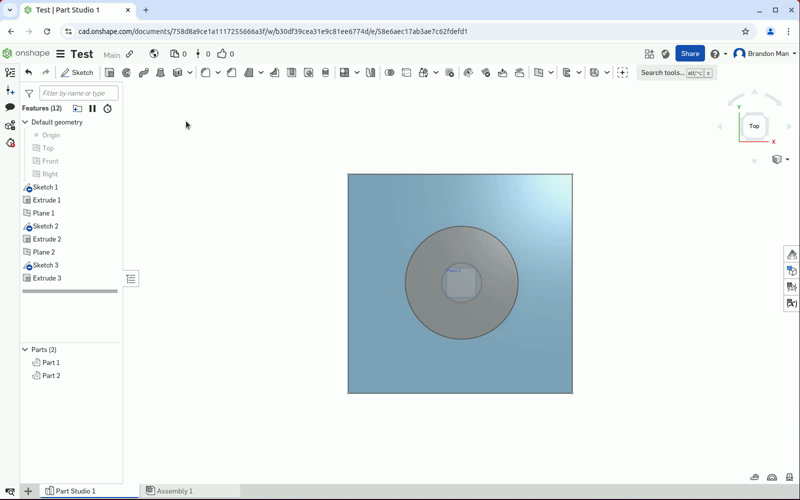
key(up, 3)
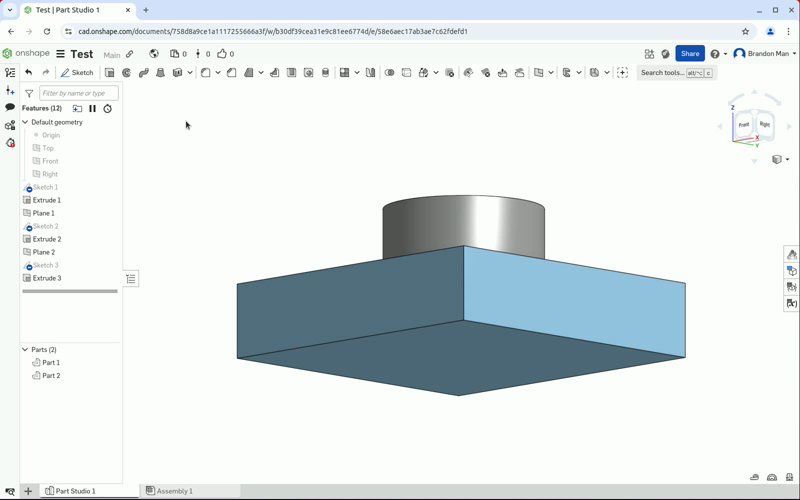
key(left, 3)
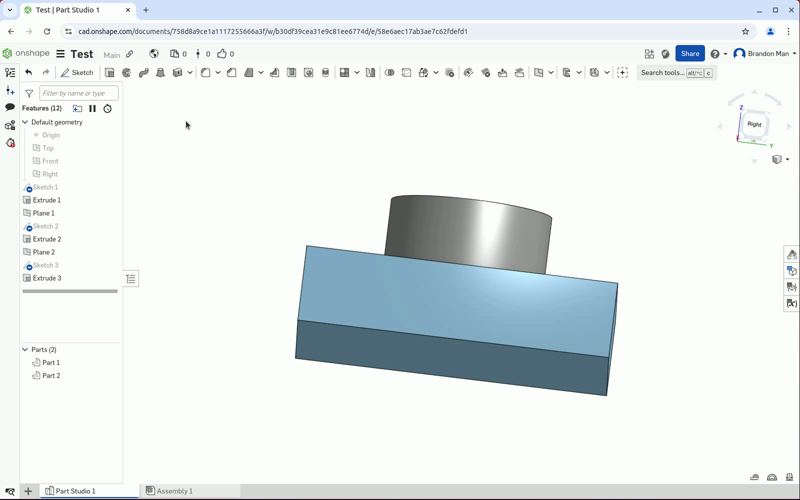
key(right, 3)
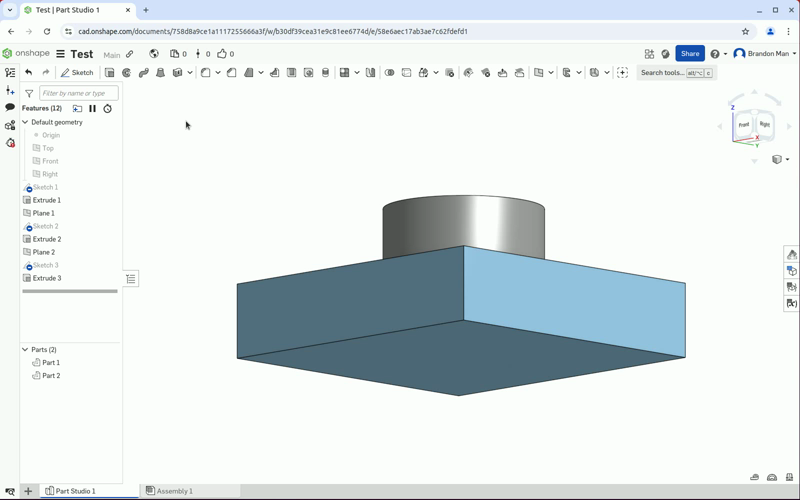
key(down, 3)
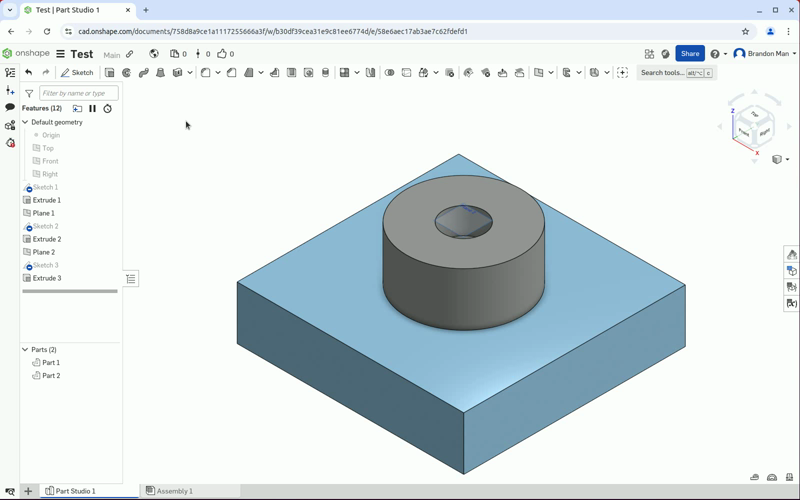
mouse_move(73, 189)
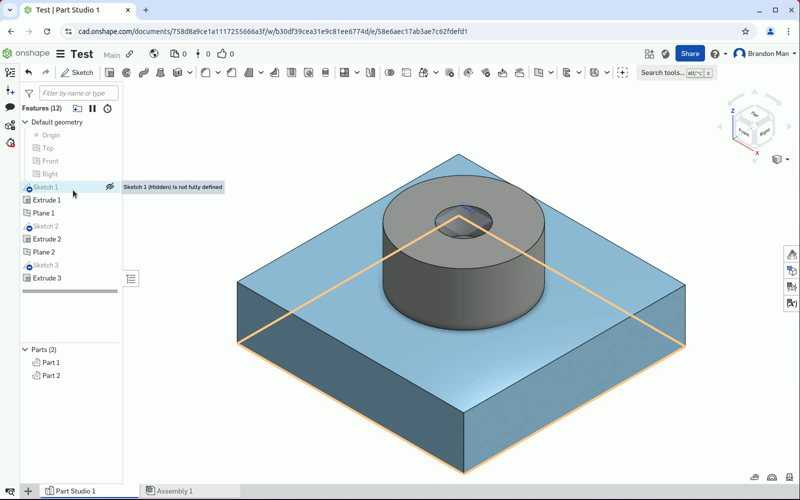
click(73, 189)